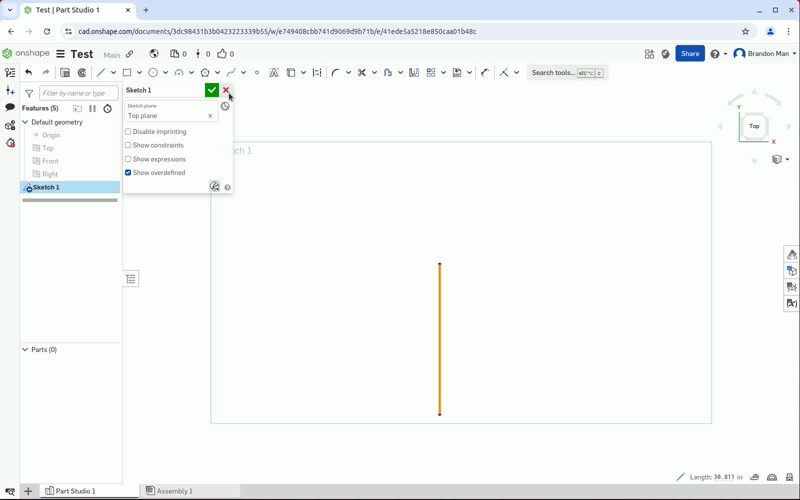
key(shift+h)
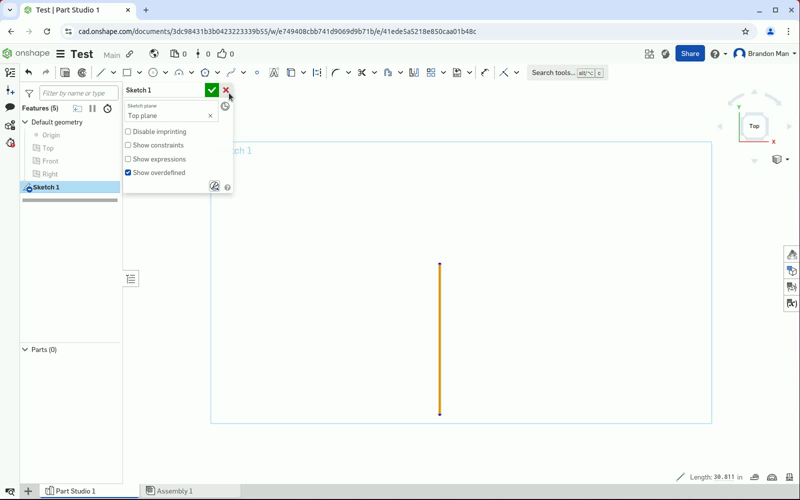
key(shift+s)
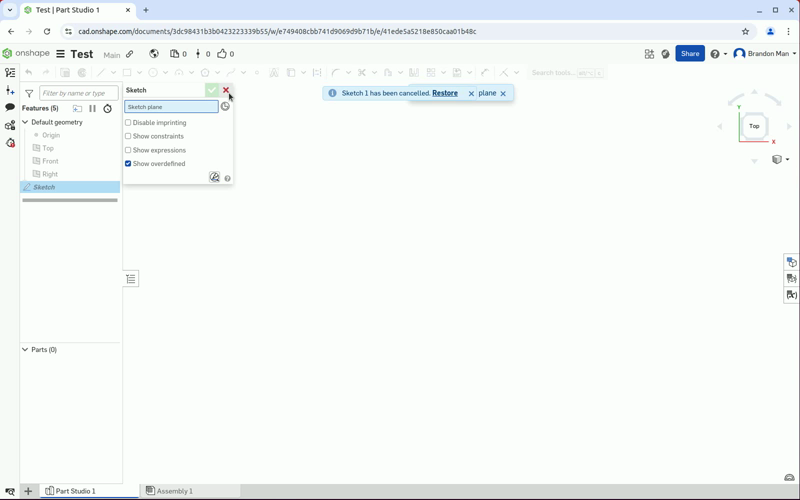
mouse_move(73, 150)
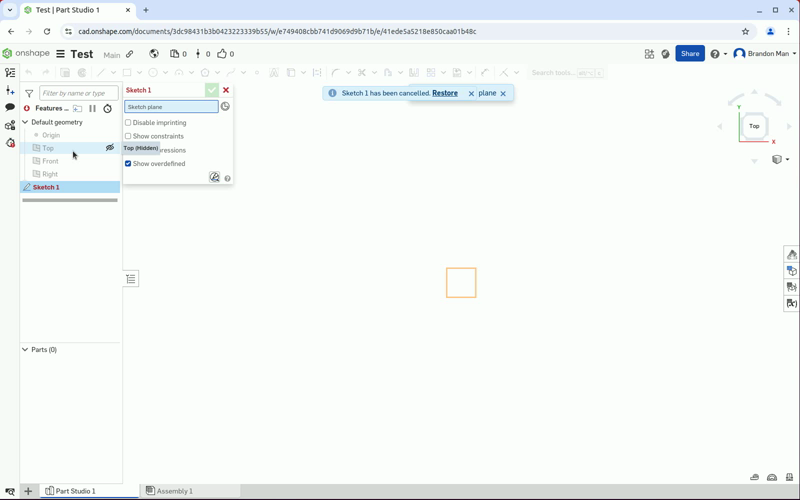
click(73, 150)
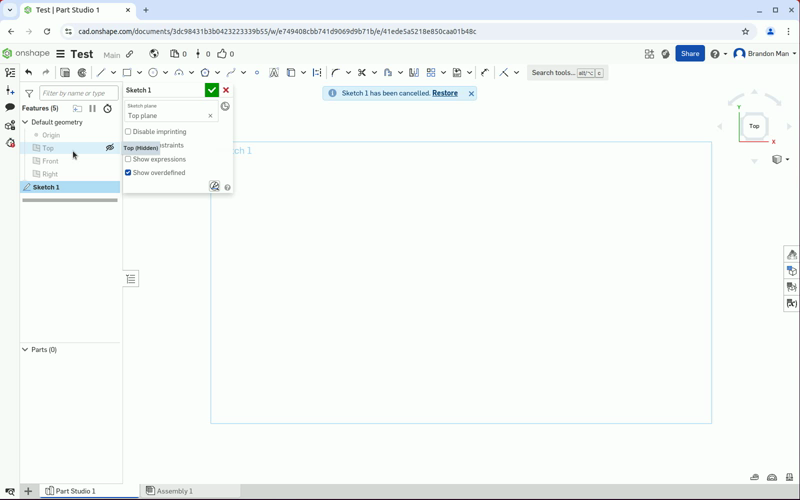
mouse_move(73, 352)
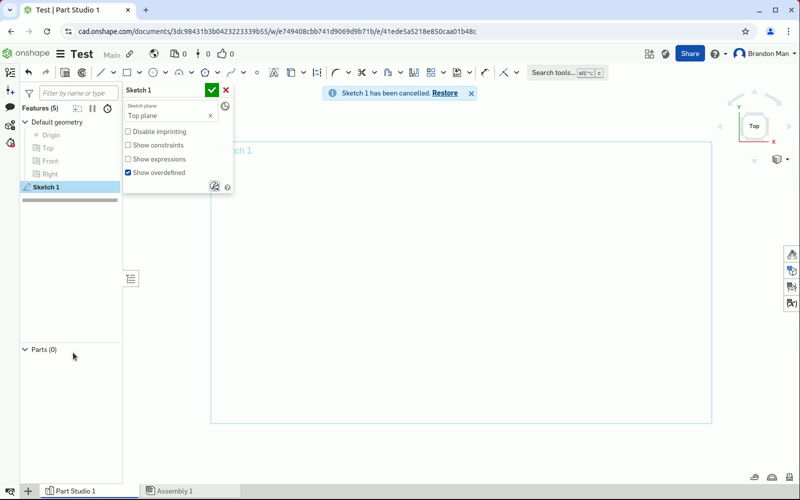
key(y)
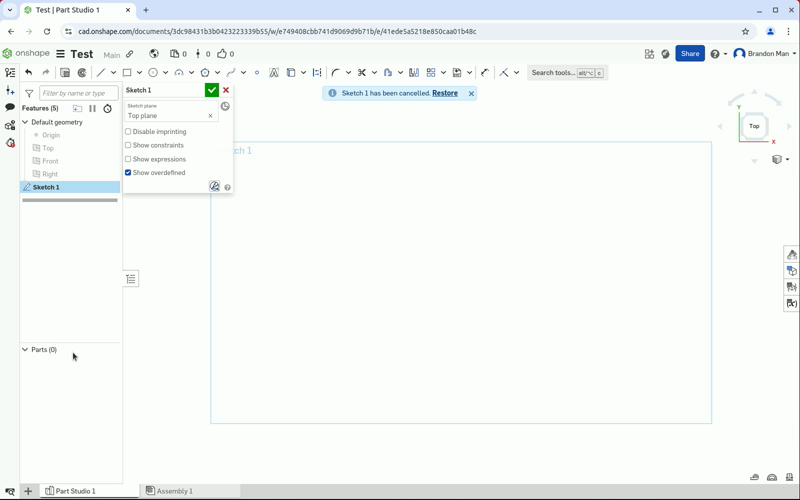
key(c)
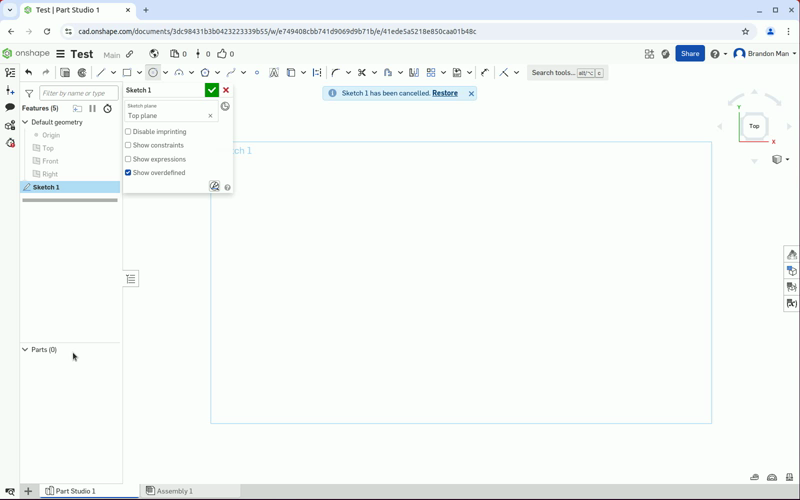
key_down(shift)
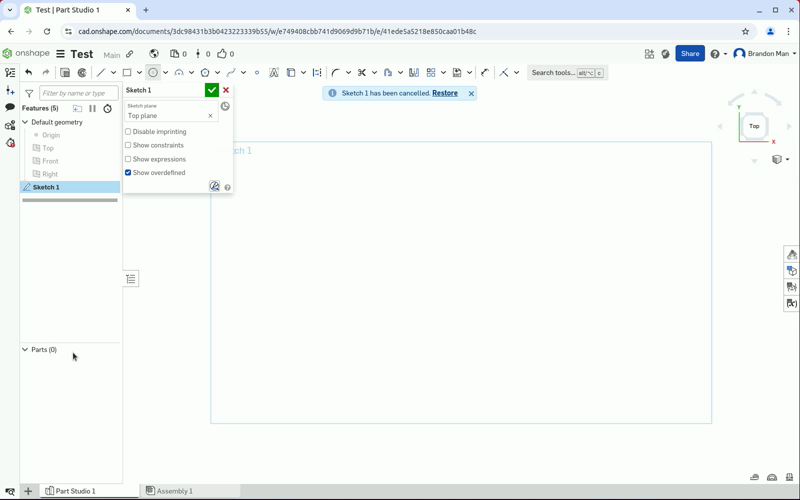
mouse_move(461, 282)
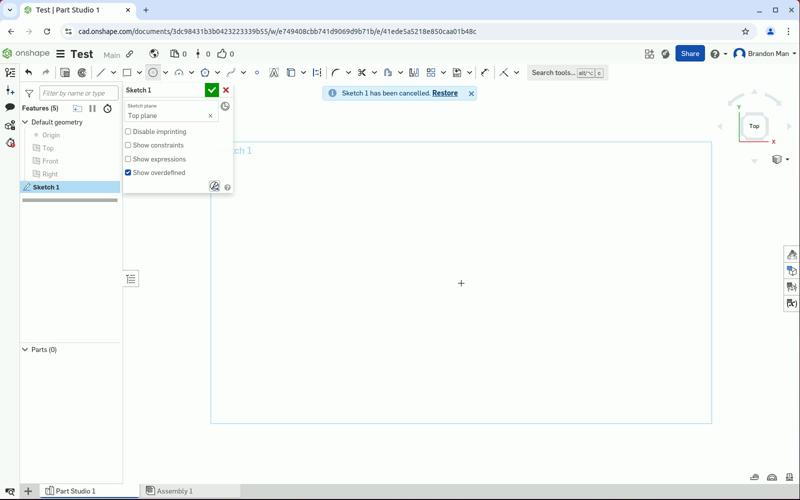
click(461, 282)
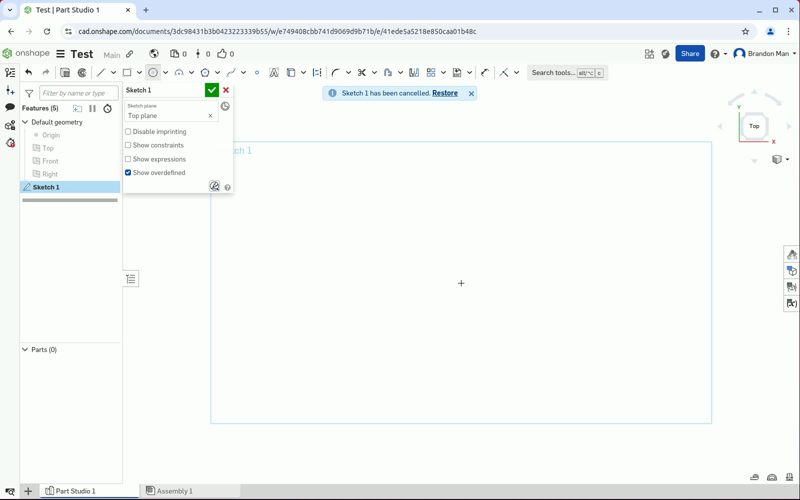
key_up(shift)
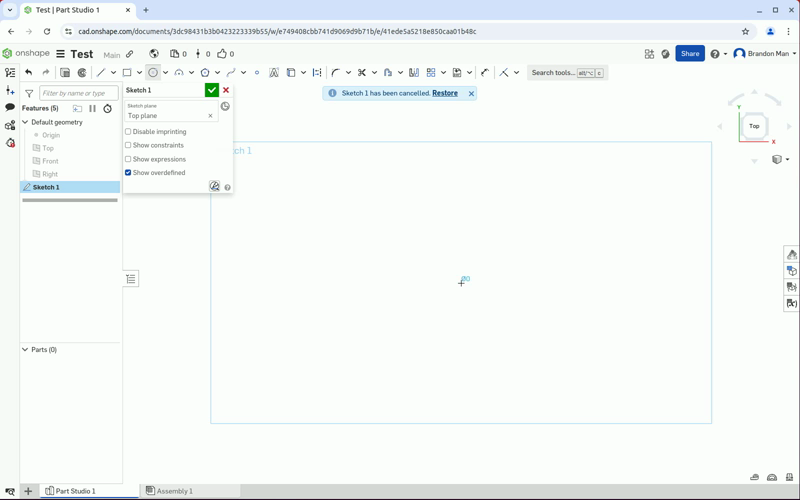
mouse_move(467, 282)
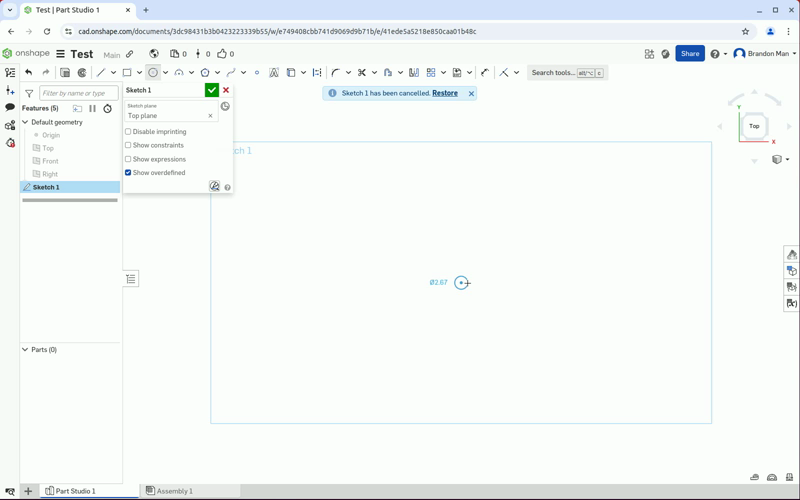
click(467, 282)
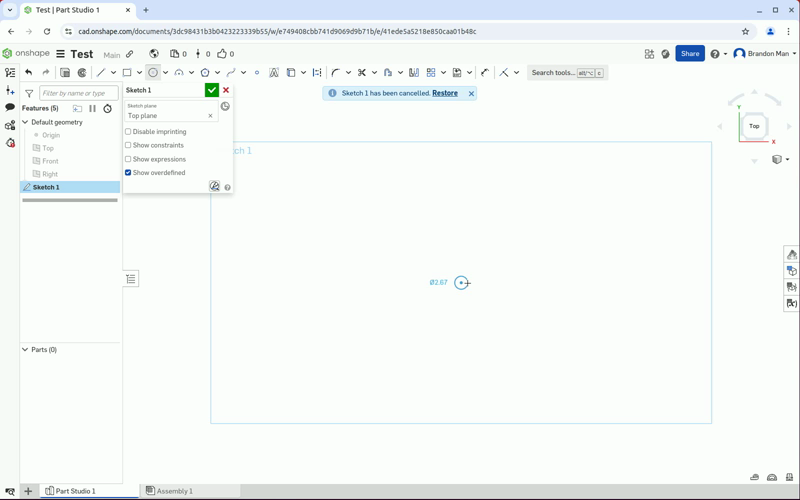
key(esc)
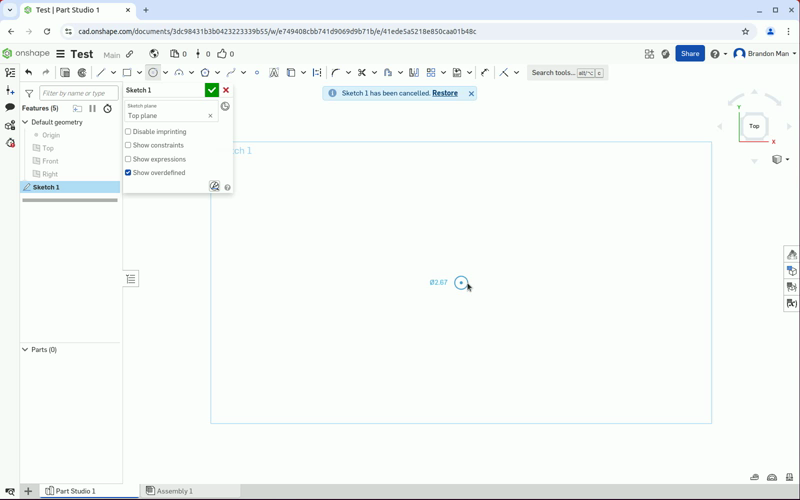
mouse_move(464, 283)
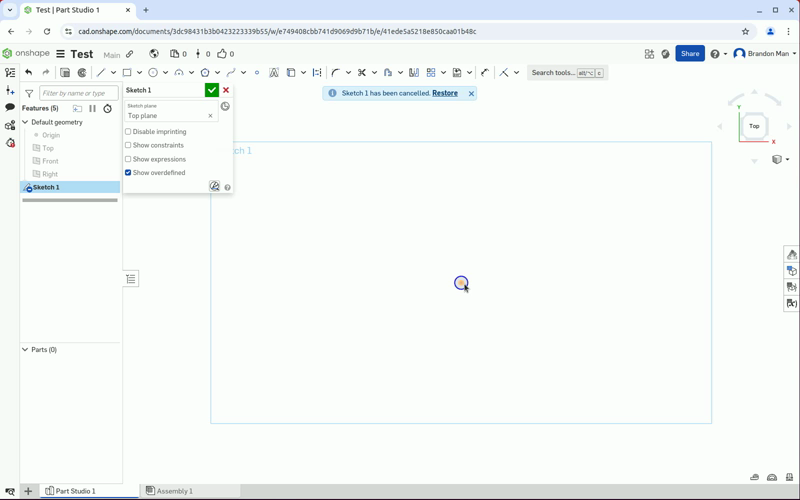
scroll(6)
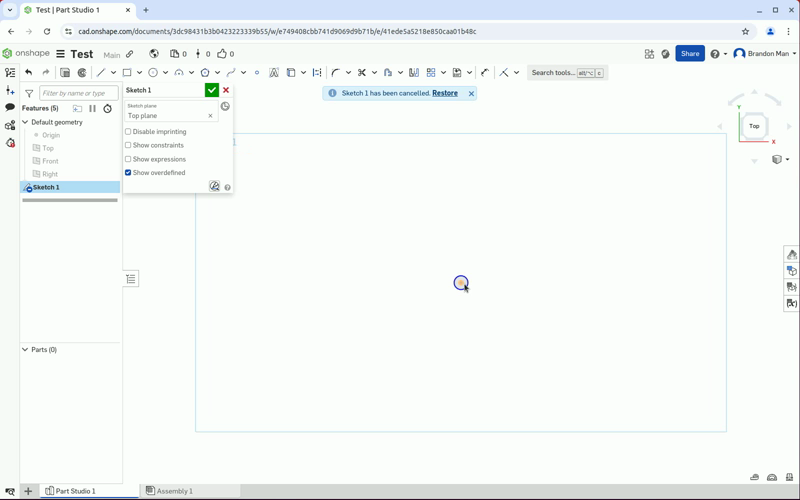
scroll(6)
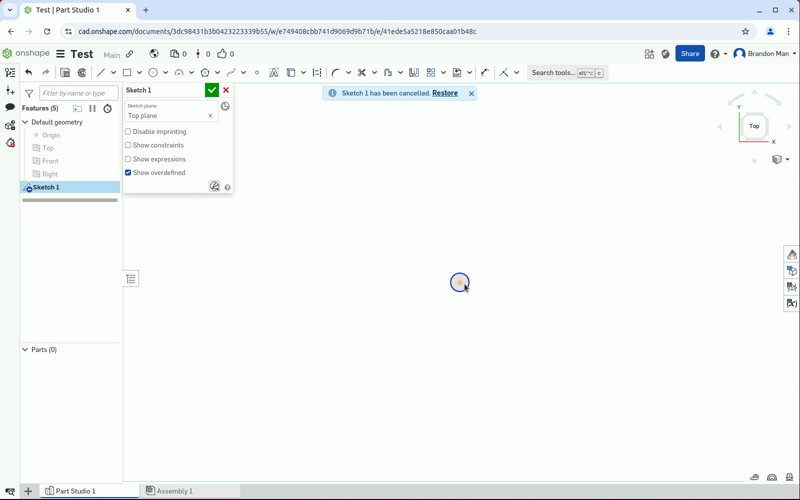
scroll(6)
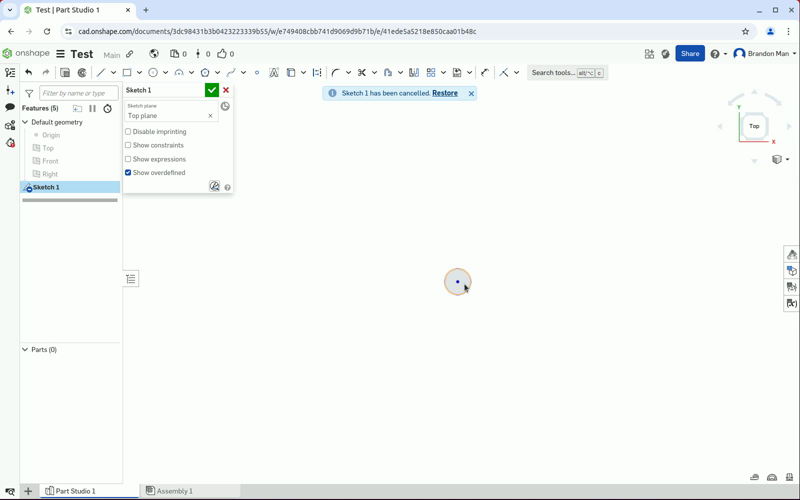
scroll(6)
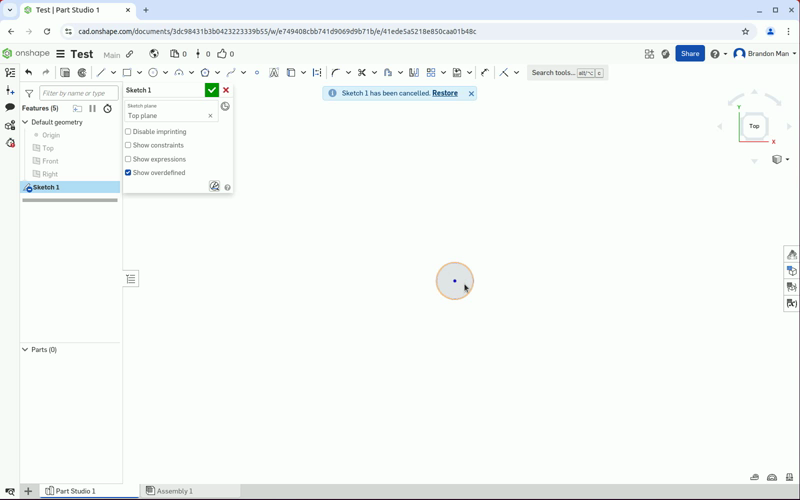
scroll(6)
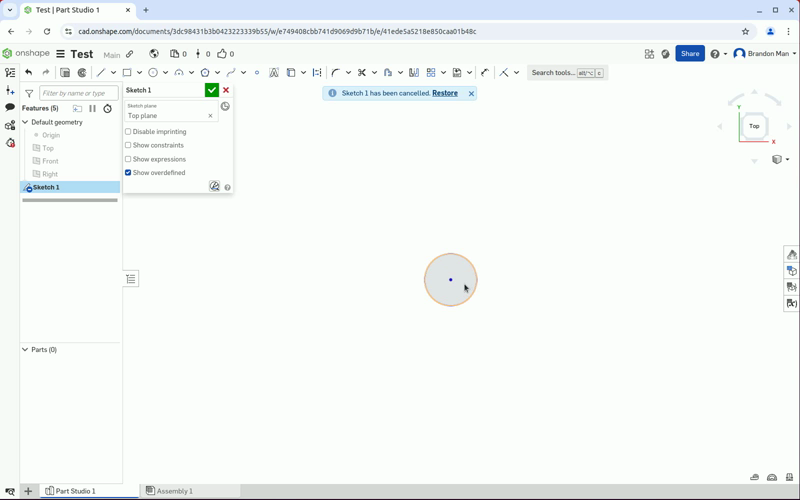
scroll(6)
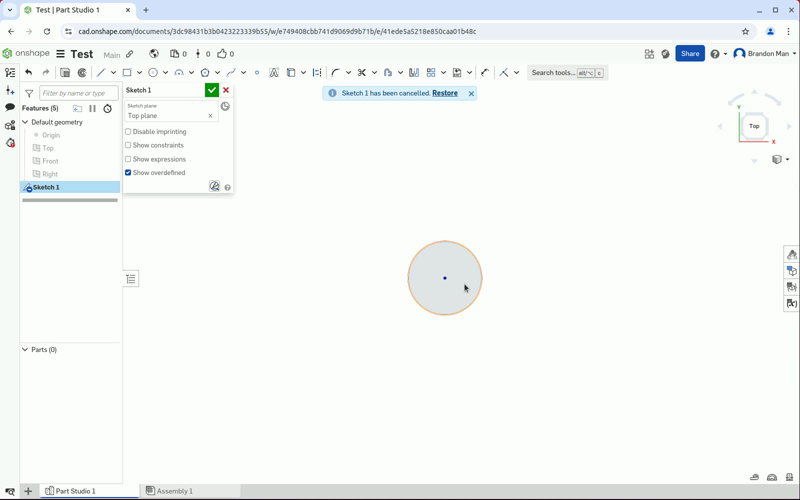
scroll(6)
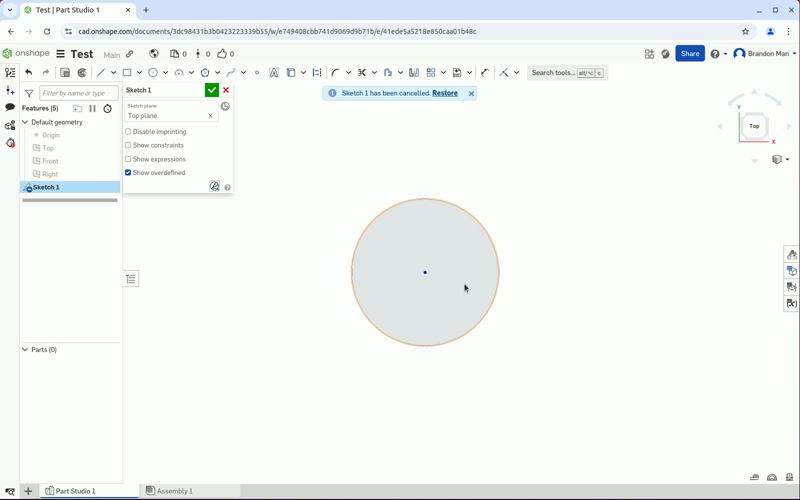
click(464, 283)
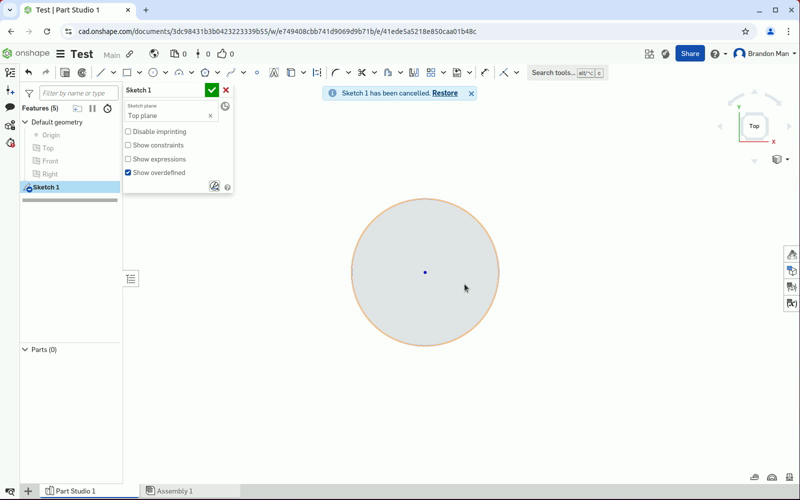
scroll(-6)
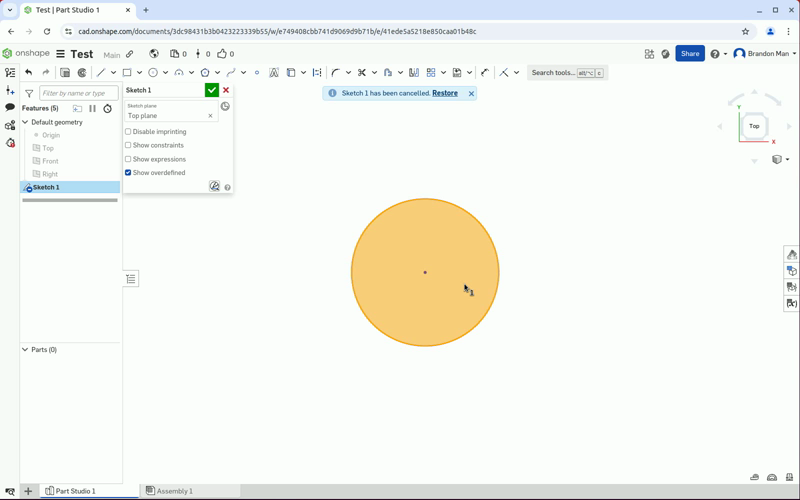
scroll(-6)
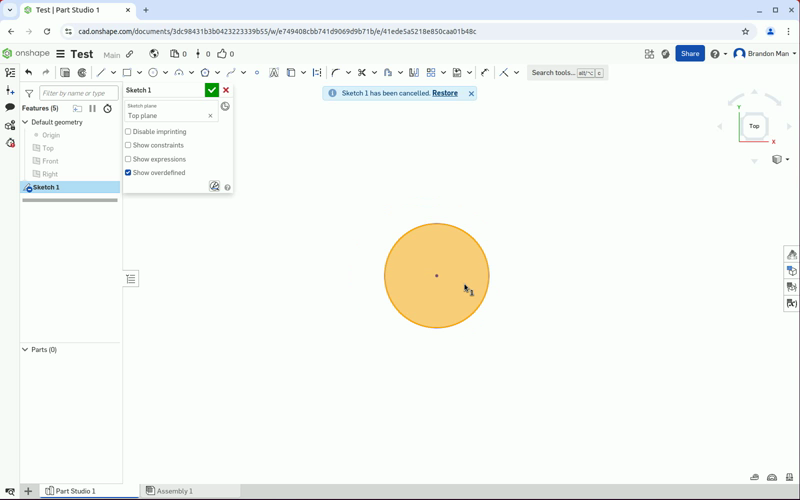
scroll(-6)
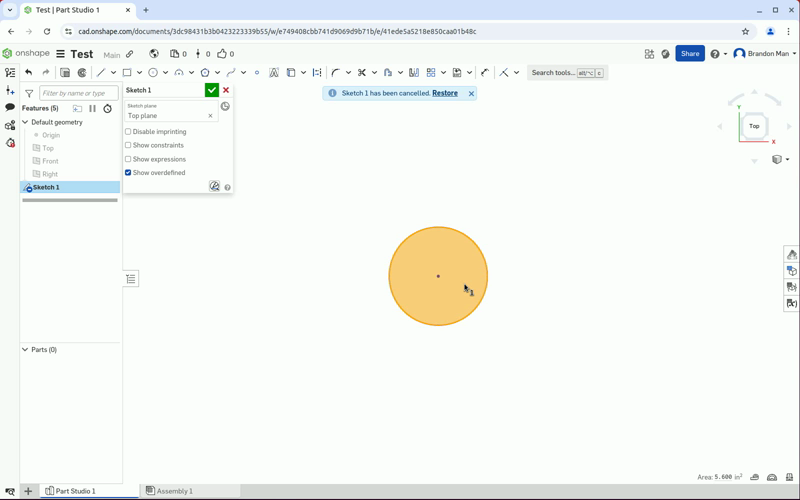
scroll(-6)
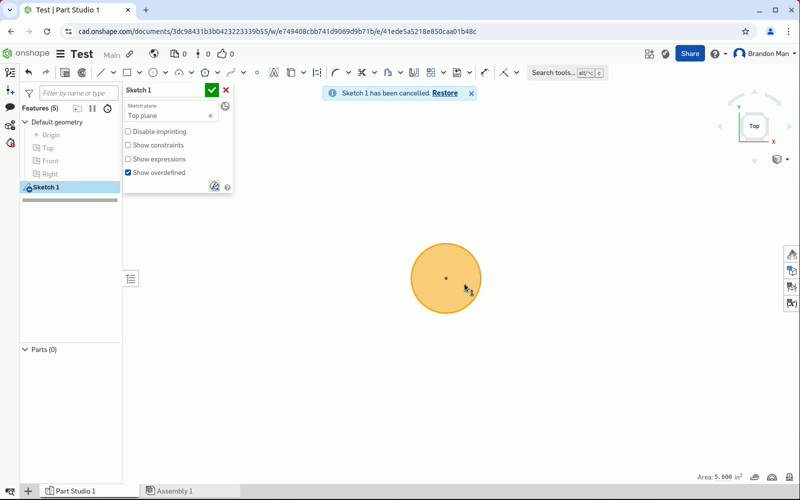
scroll(-6)
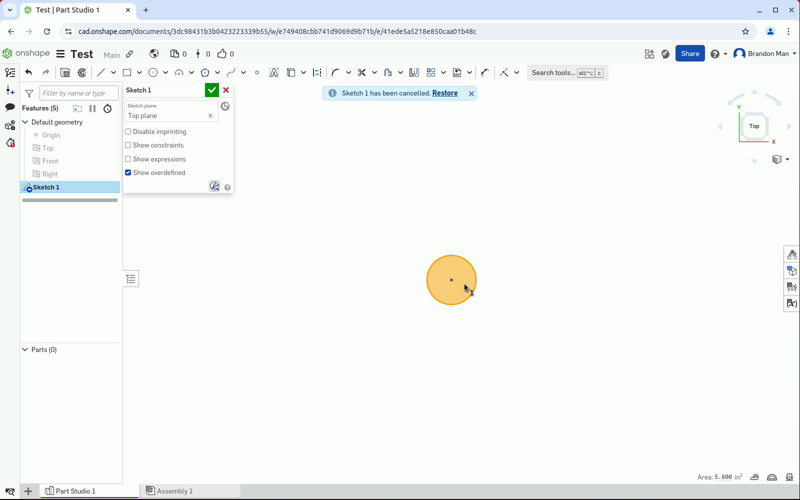
scroll(-6)
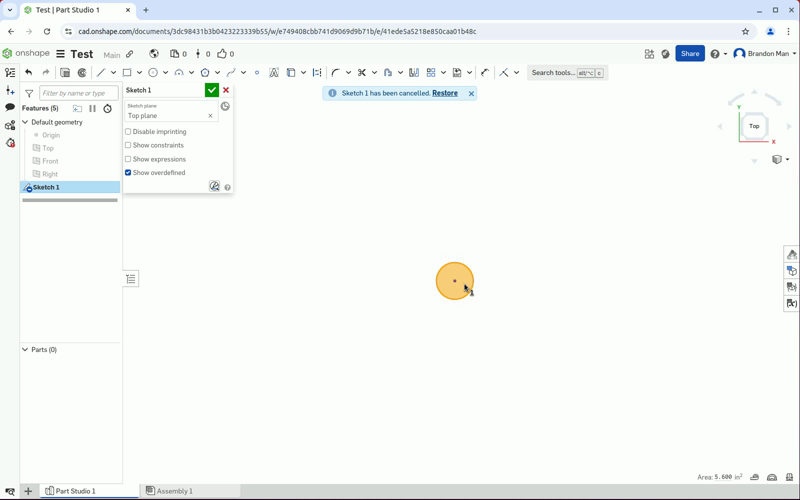
scroll(-6)
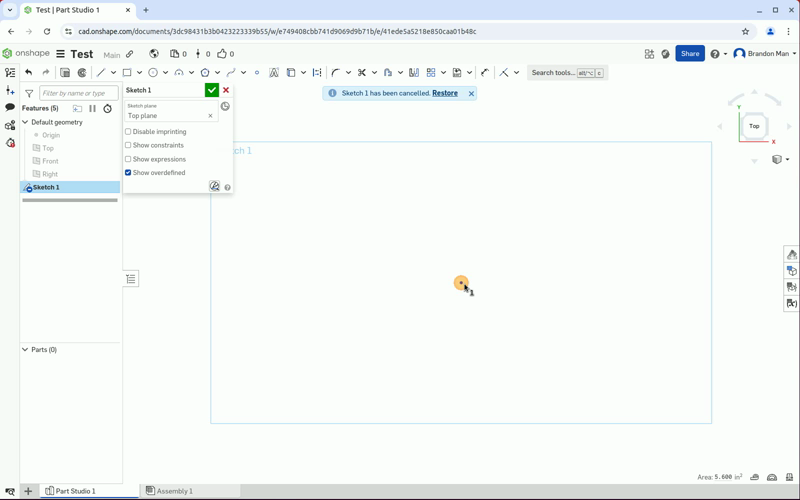
mouse_move(73, 352)
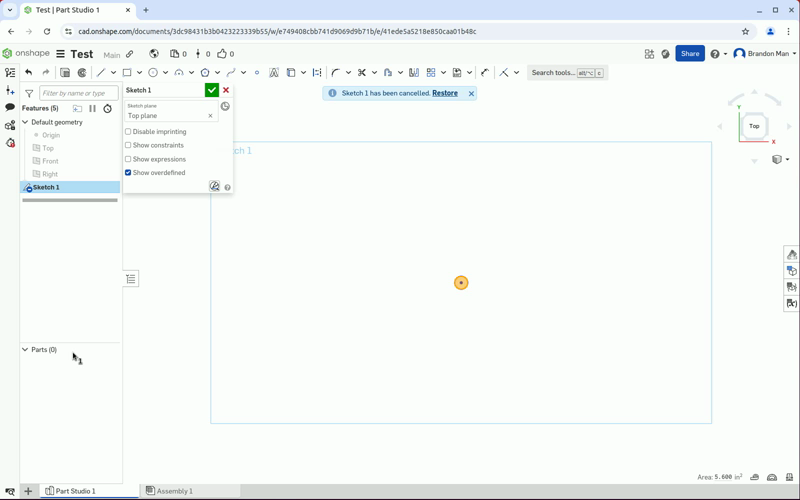
key(shift+y)
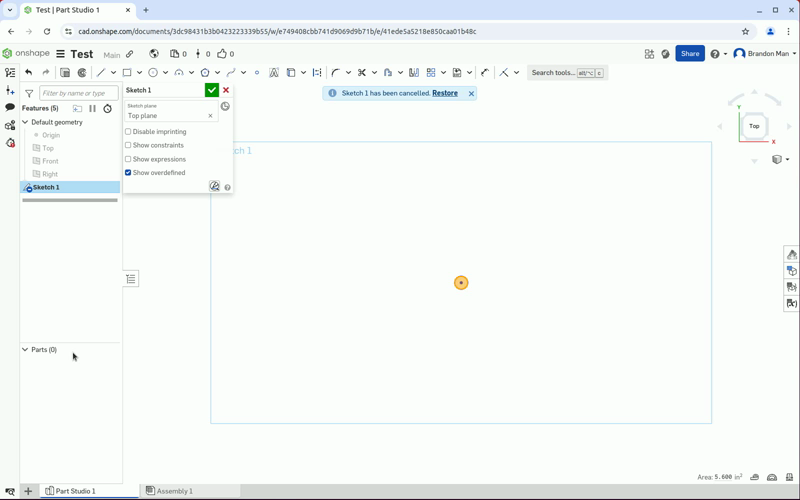
key(shift+e)
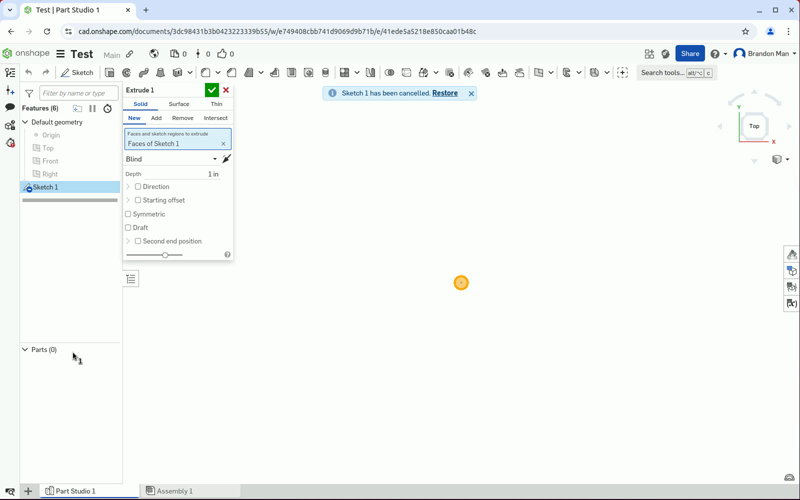
mouse_move(143, 106)
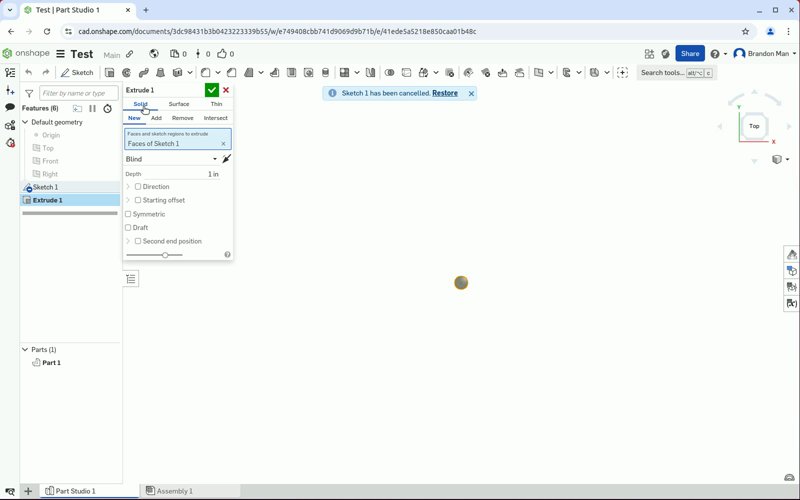
click(143, 106)
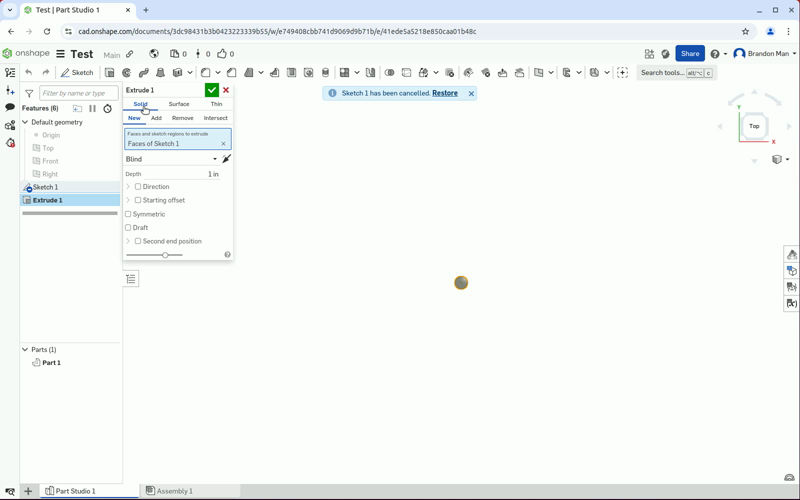
mouse_move(137, 120)
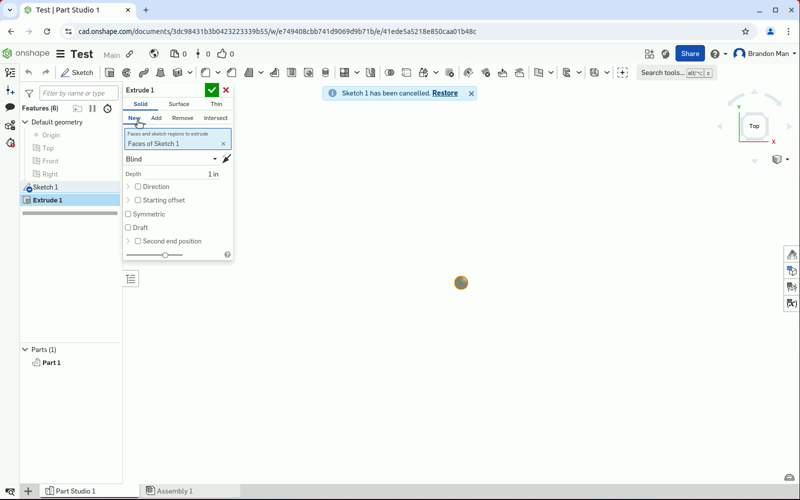
click(137, 120)
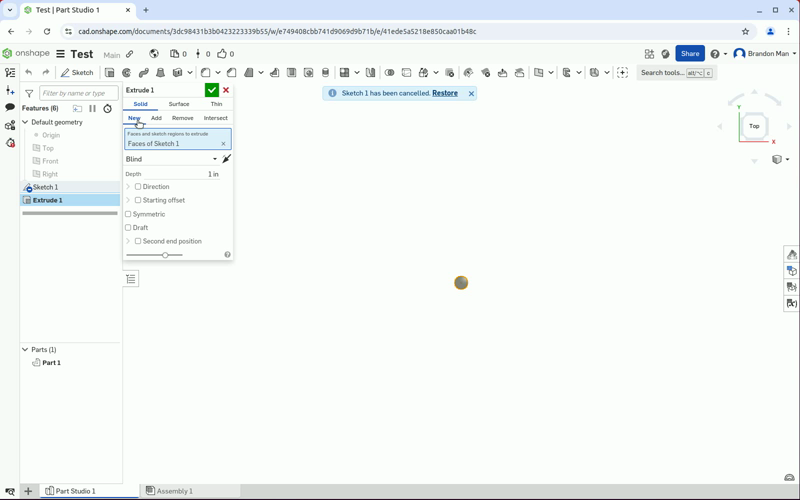
key(tab, 4)
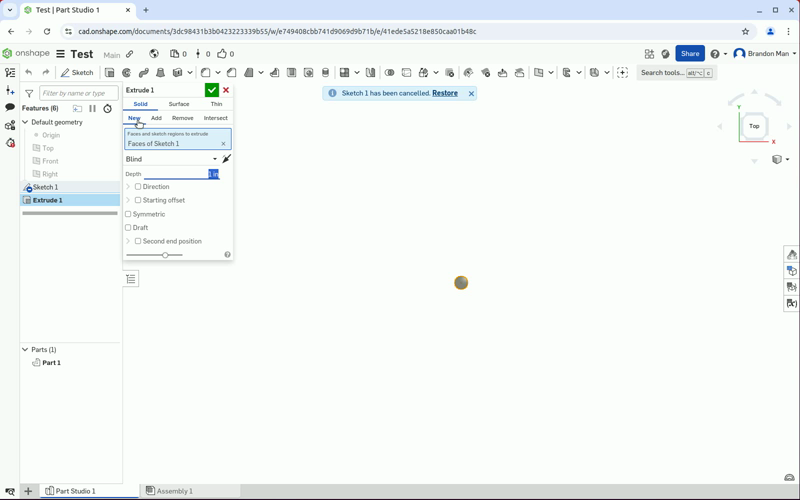
text(46.216)
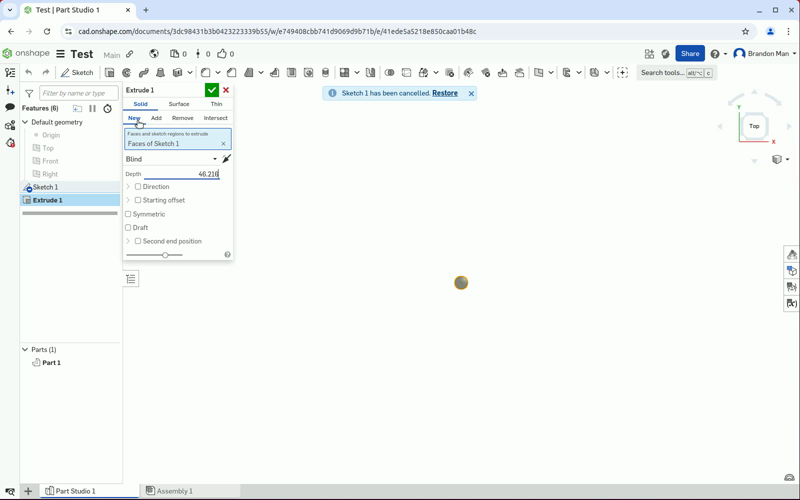
key(tab, 3)
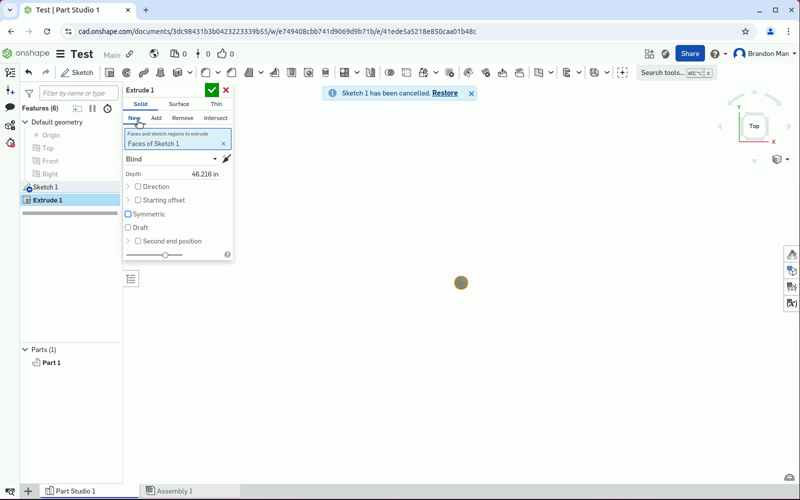
key(space)
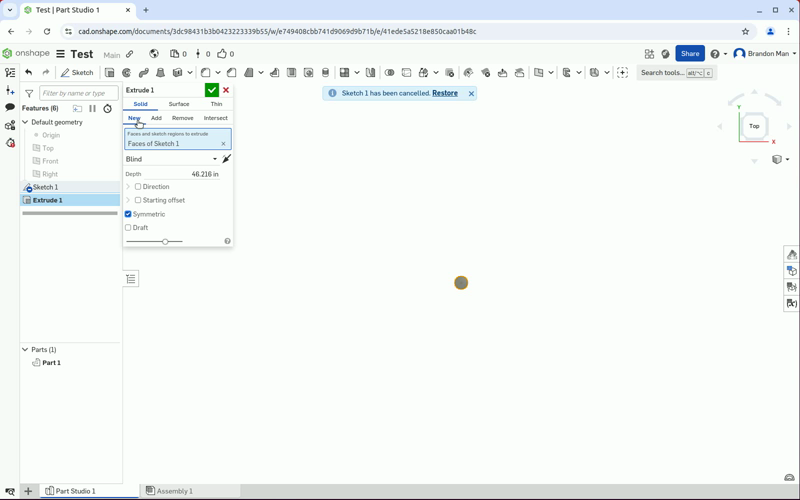
key(enter)
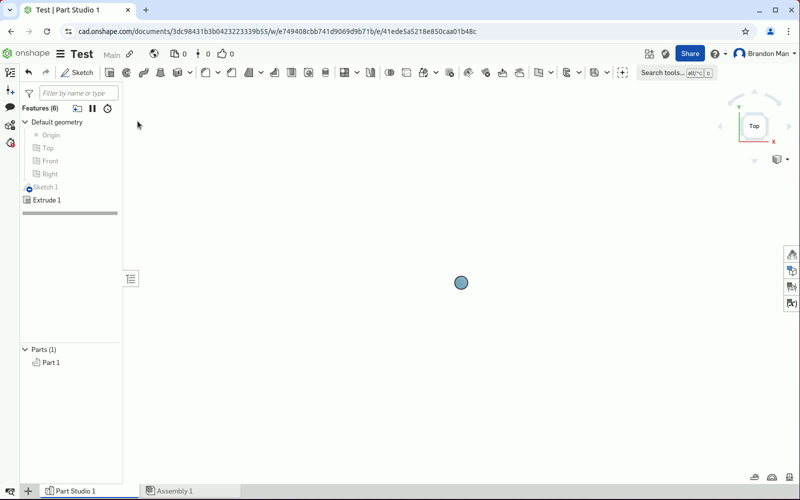
key(shift+h)
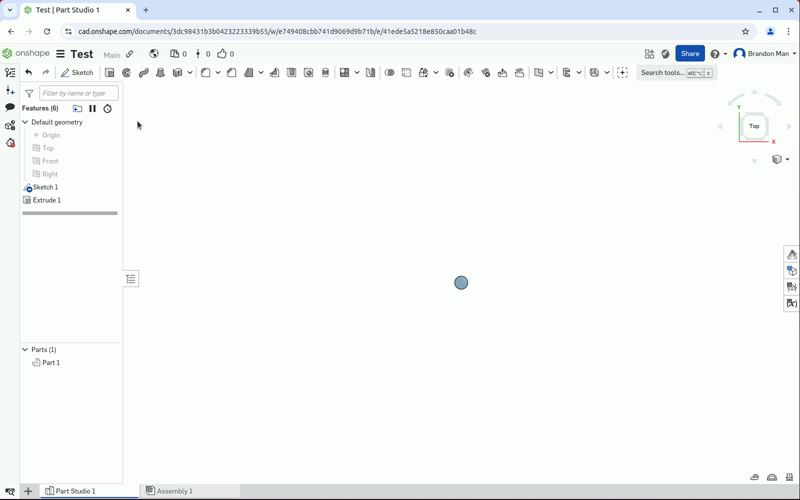
key(shift+h)
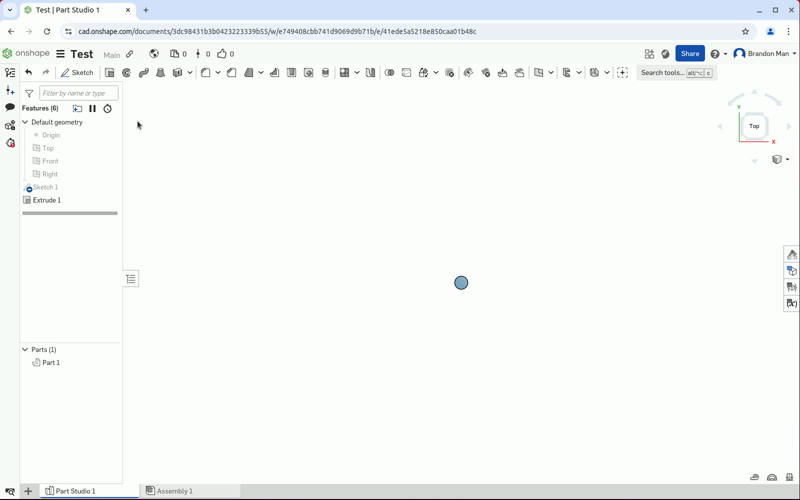
mouse_move(73, 189)
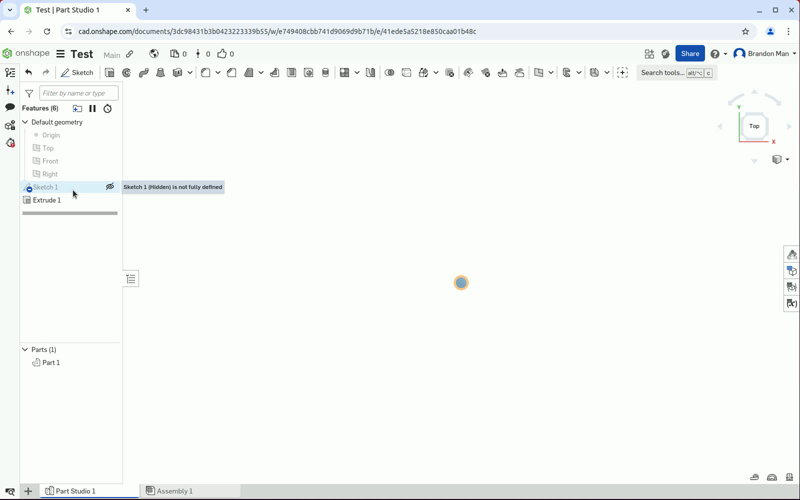
click(73, 189)
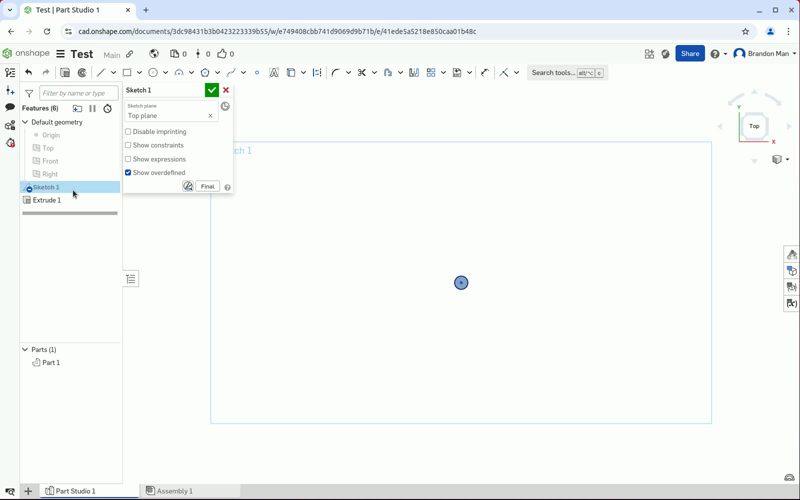
mouse_move(229, 92)
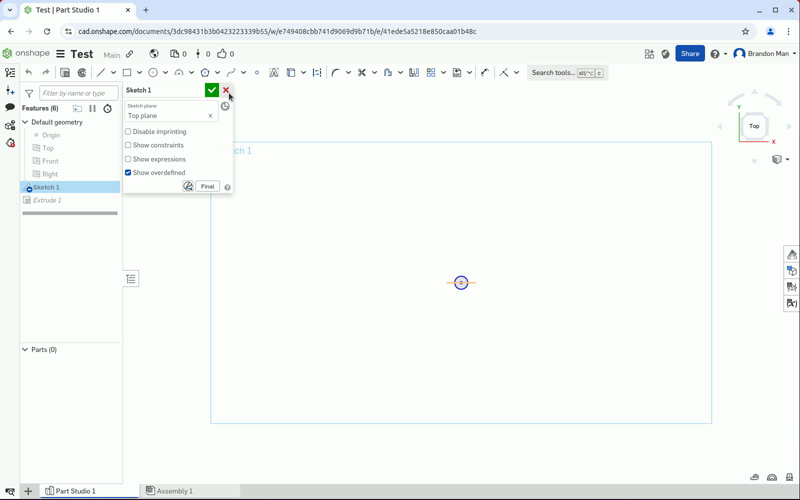
click(229, 92)
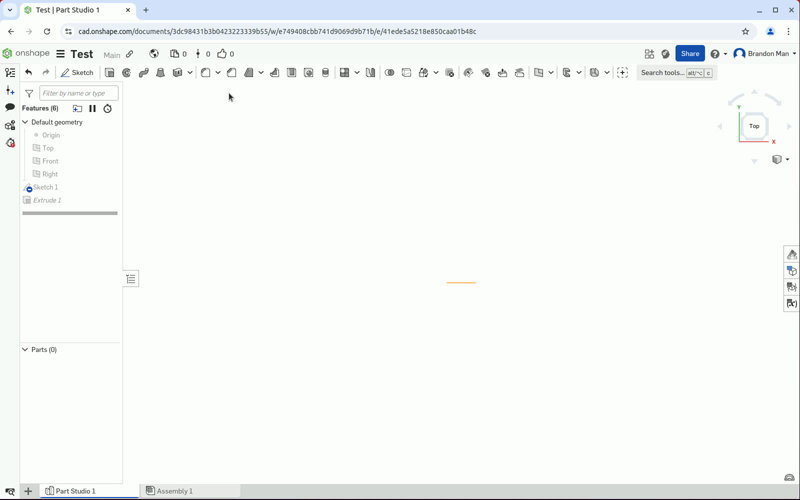
mouse_move(73, 352)
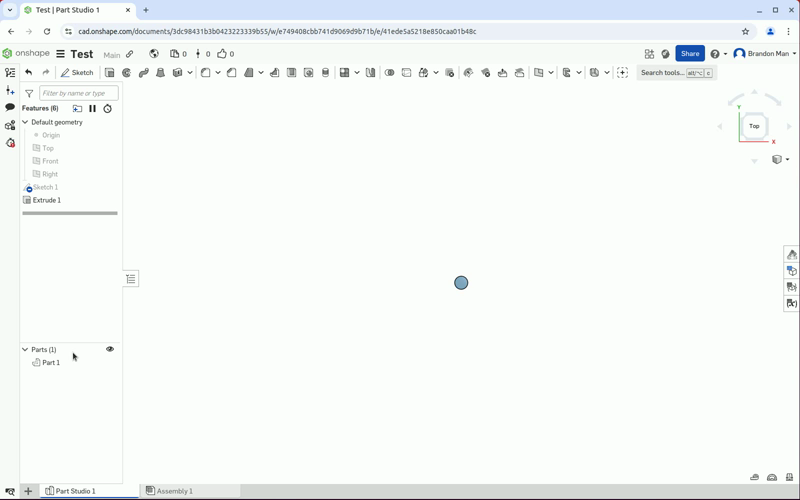
key(y)
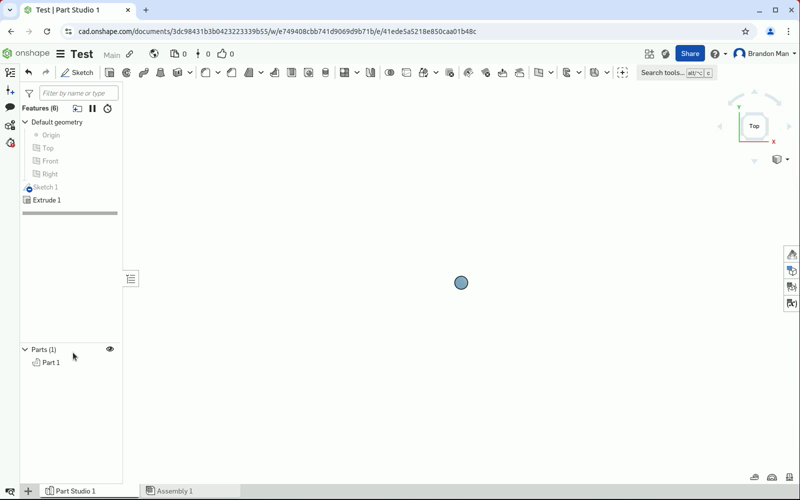
key(shift+p)
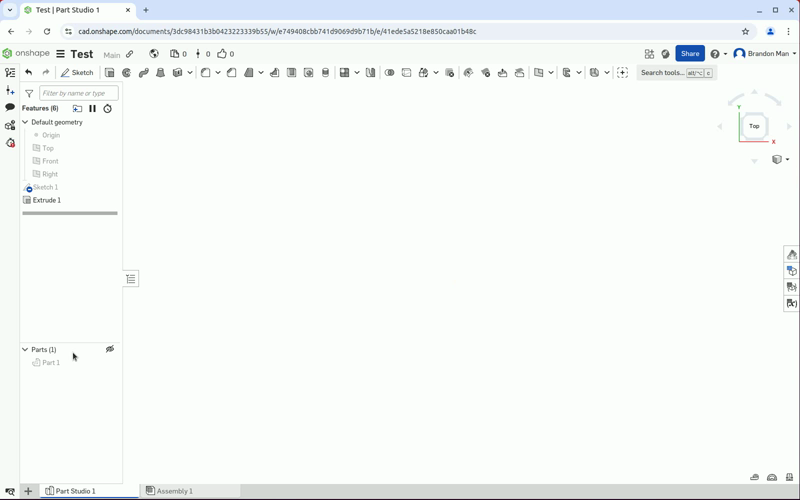
key(space)
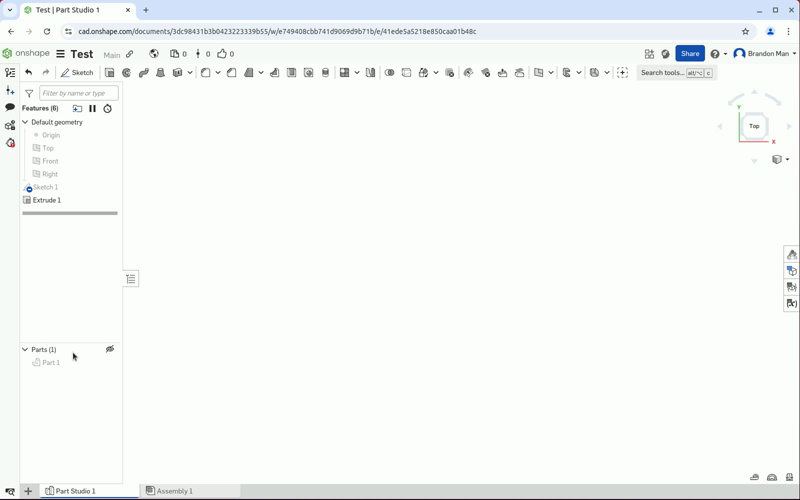
key_down(shift)
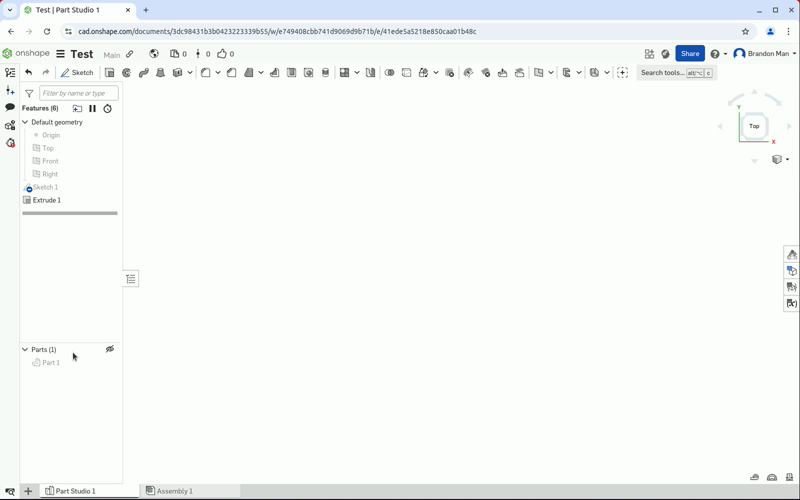
key(up)
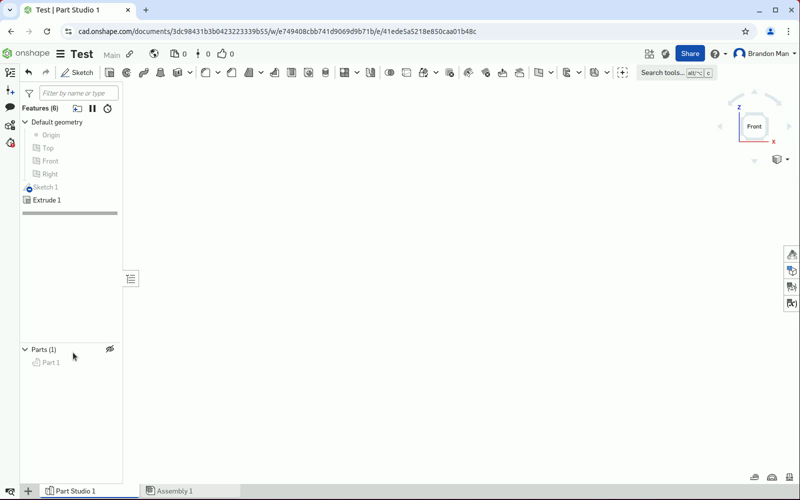
key_up(shift)
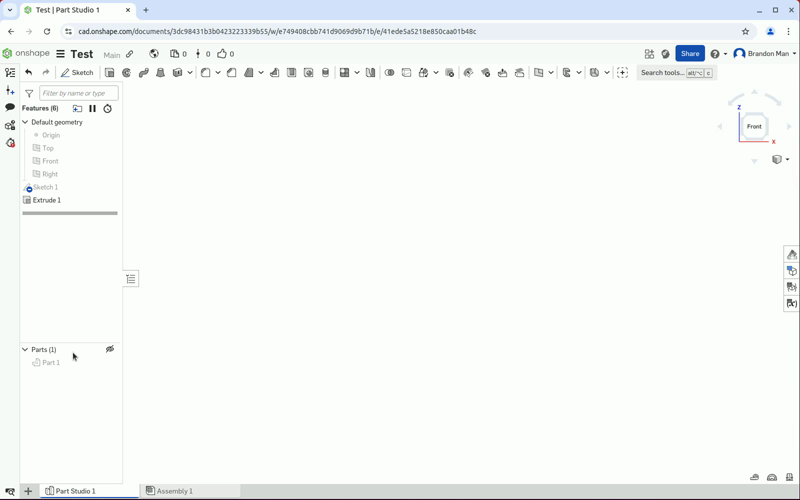
mouse_move(73, 352)
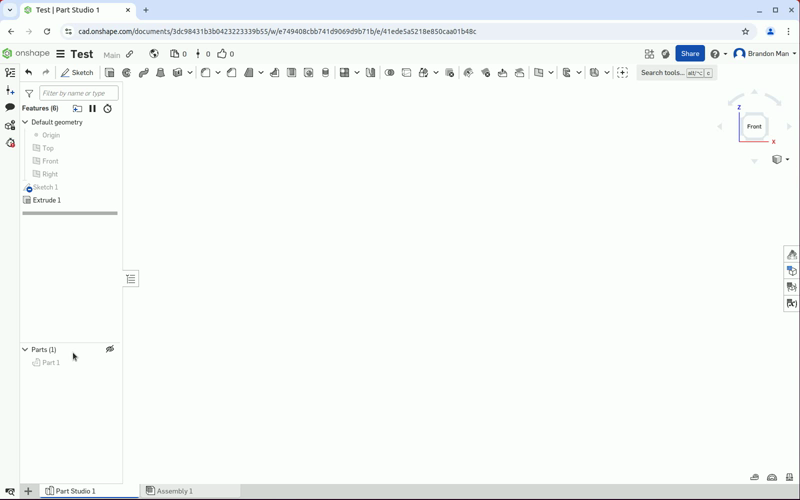
key(shift+y)
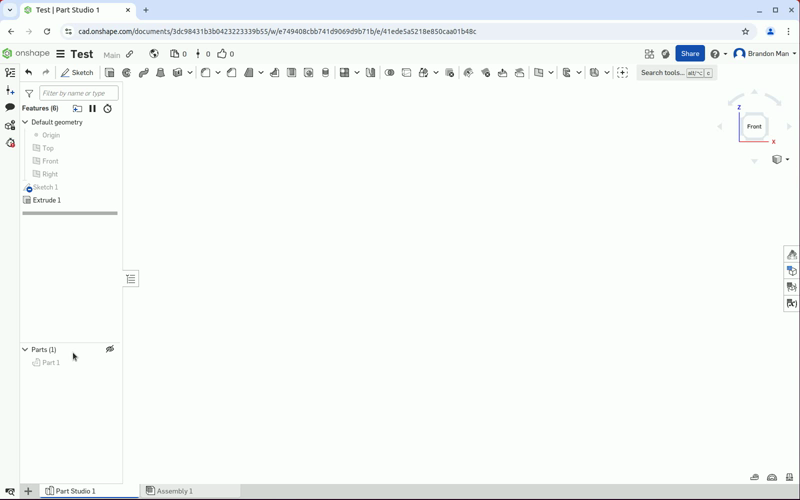
key(shift+s)
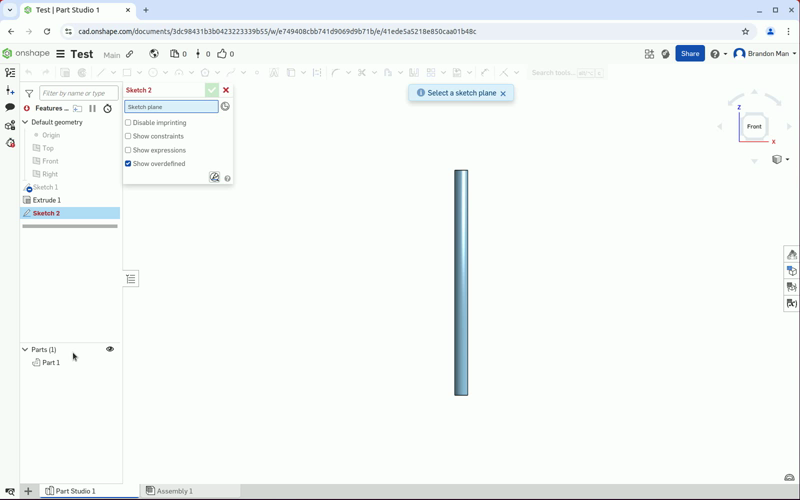
mouse_move(73, 163)
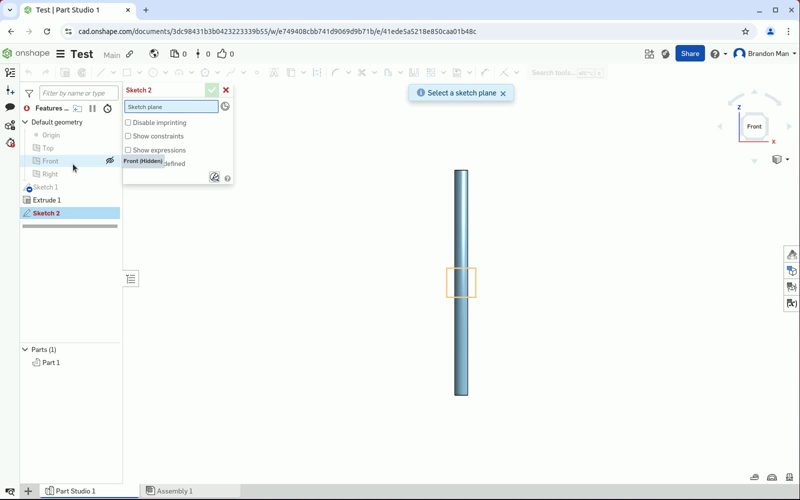
click(73, 163)
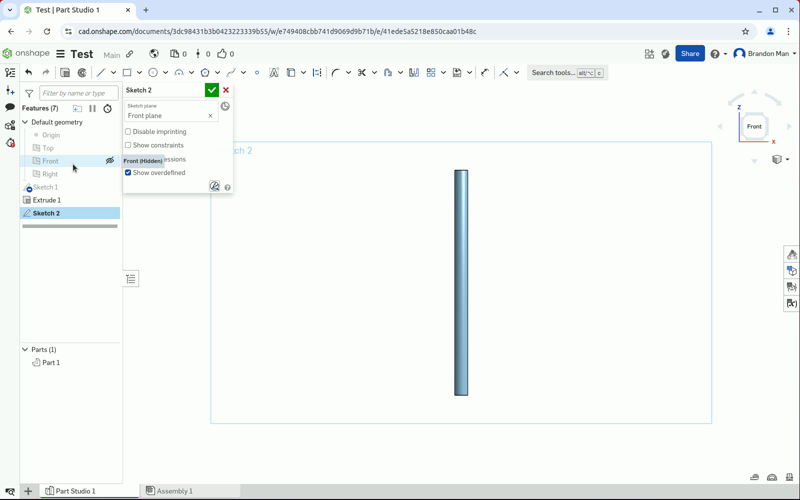
mouse_move(73, 352)
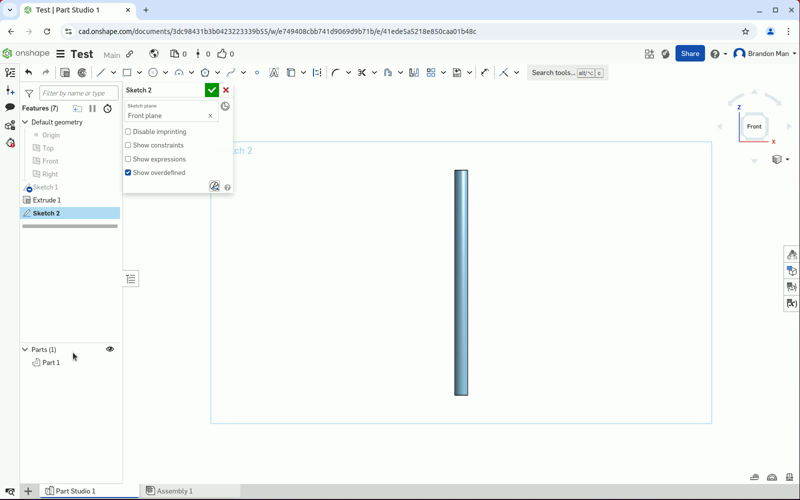
key(y)
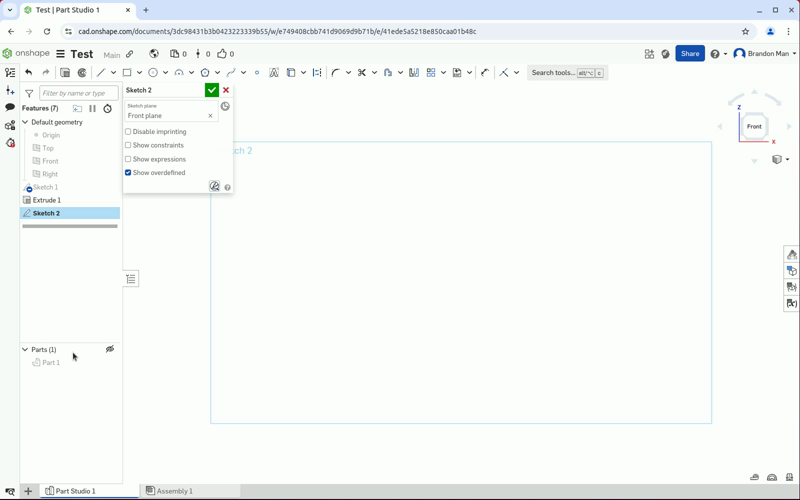
key(c)
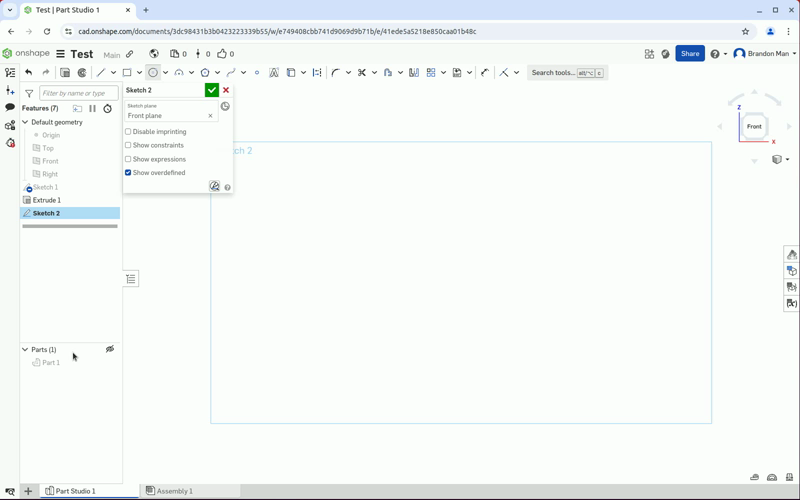
key_down(shift)
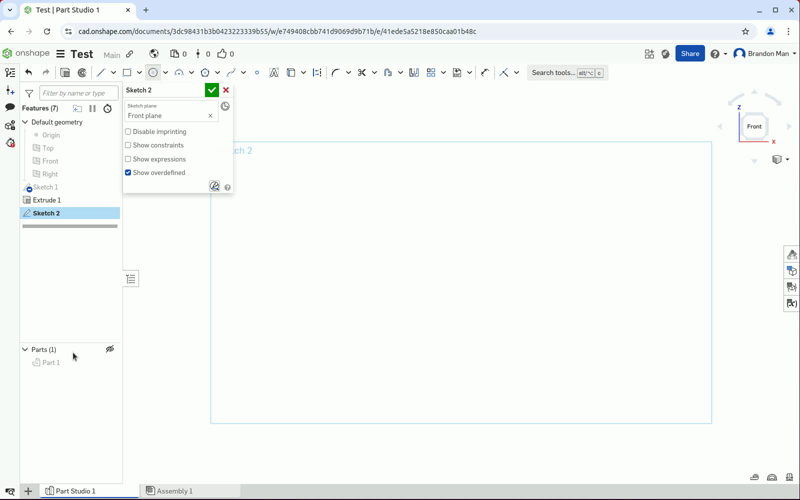
mouse_move(461, 383)
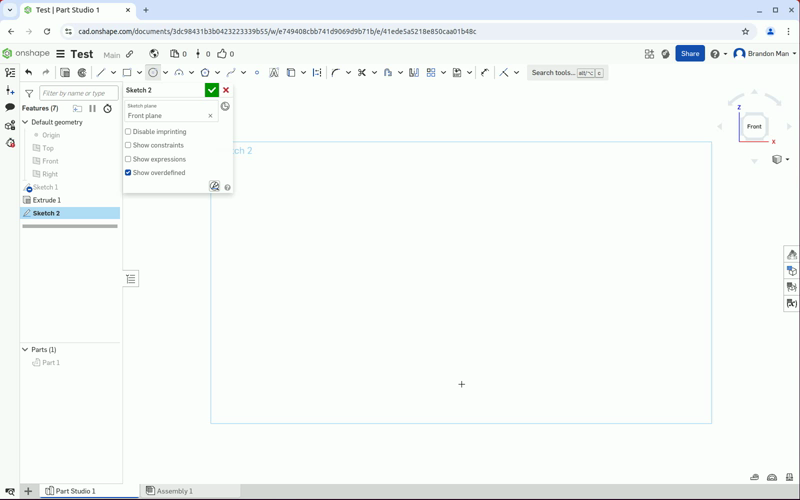
click(461, 383)
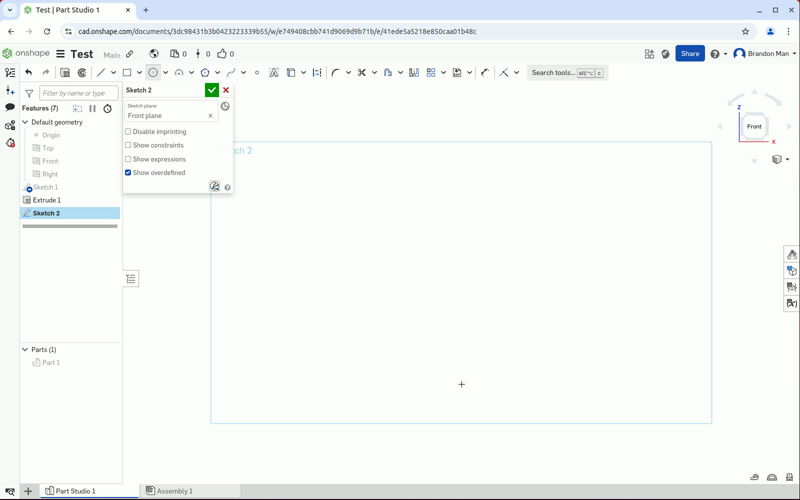
key_up(shift)
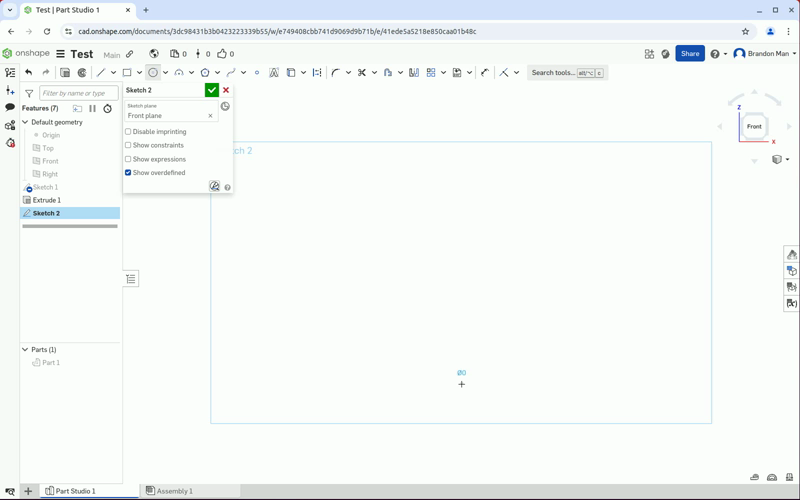
mouse_move(466, 383)
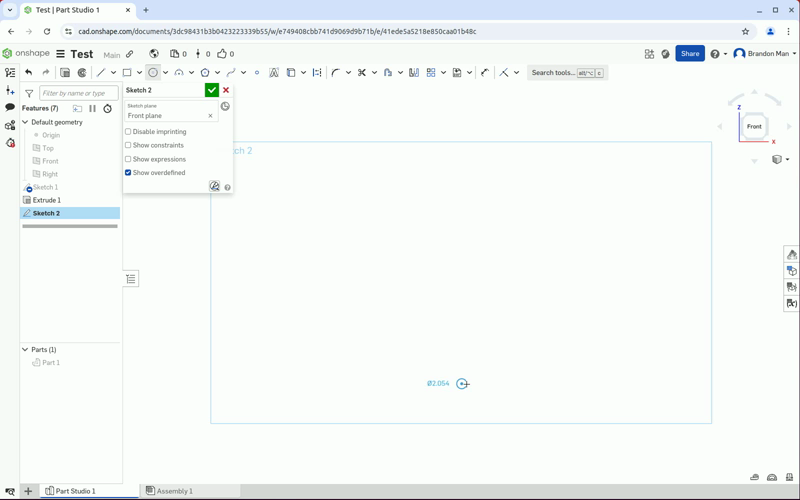
click(466, 383)
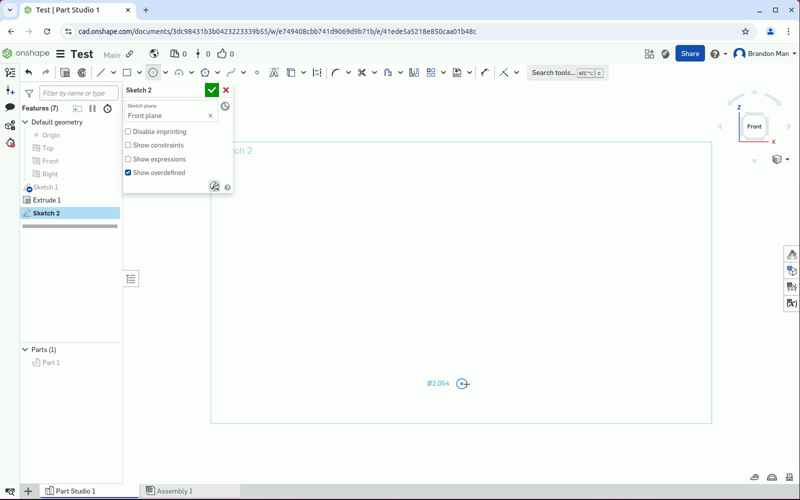
key(esc)
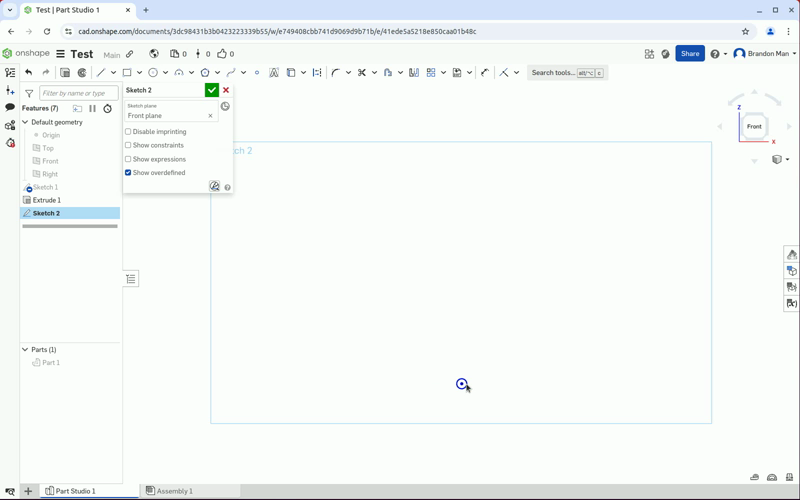
mouse_move(466, 383)
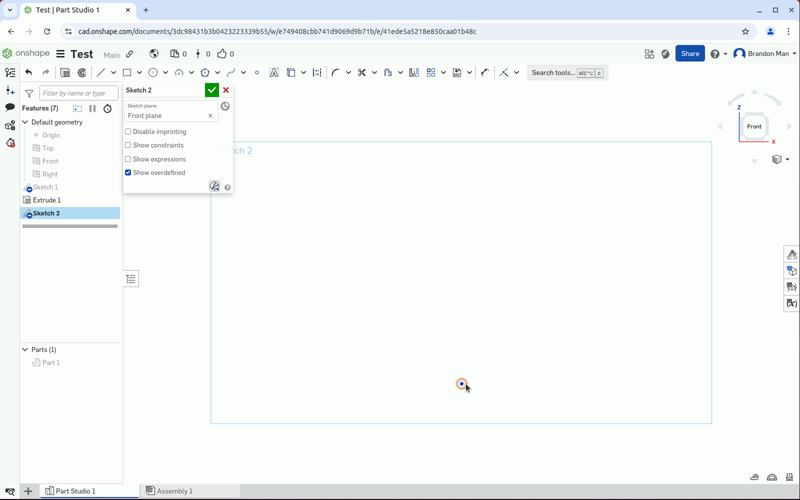
scroll(6)
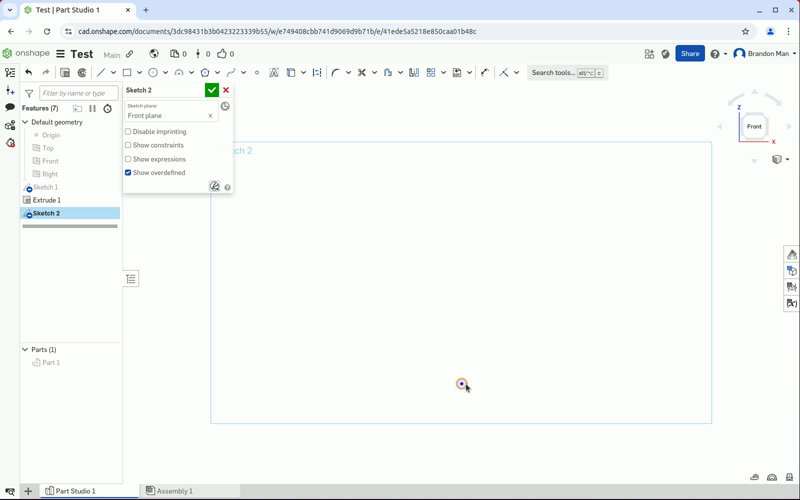
scroll(6)
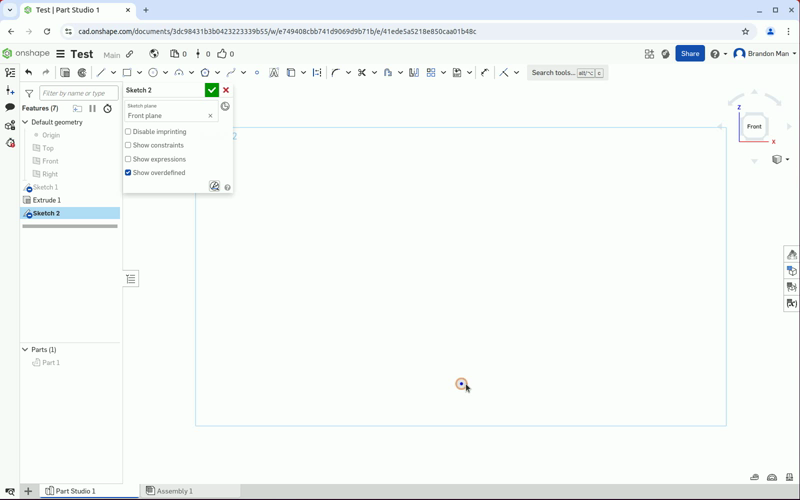
scroll(6)
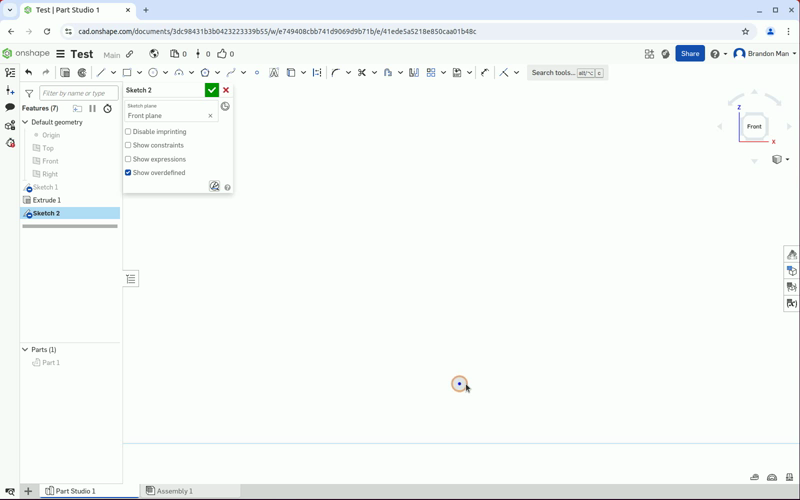
scroll(6)
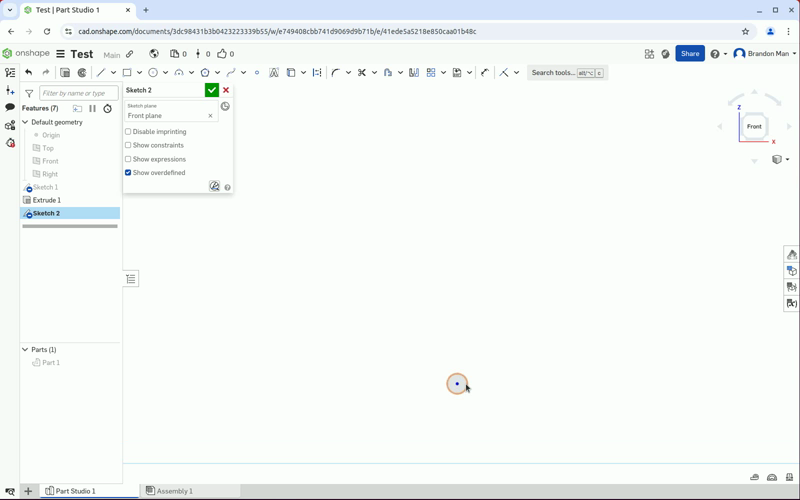
scroll(6)
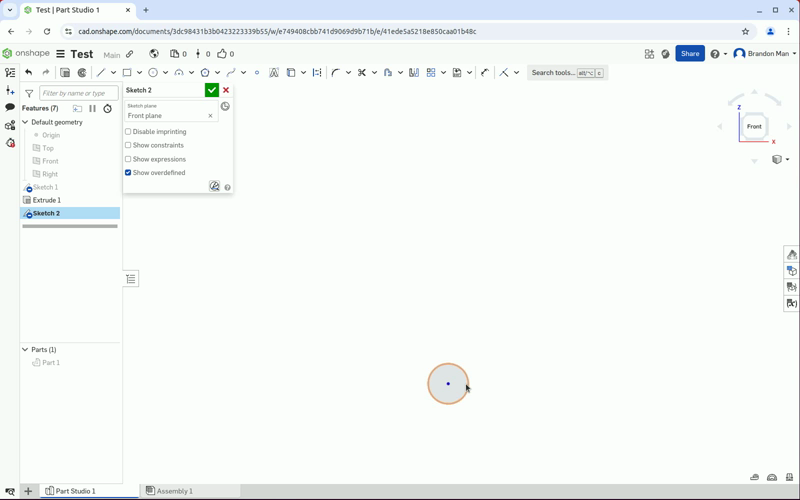
scroll(6)
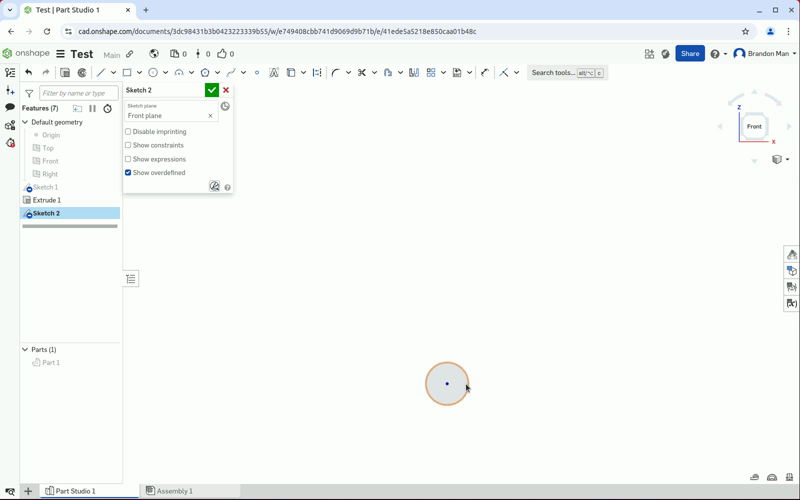
scroll(6)
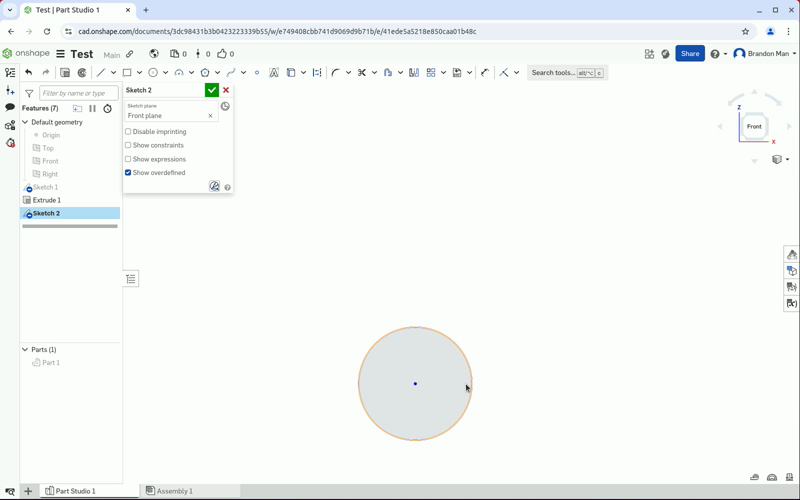
click(466, 383)
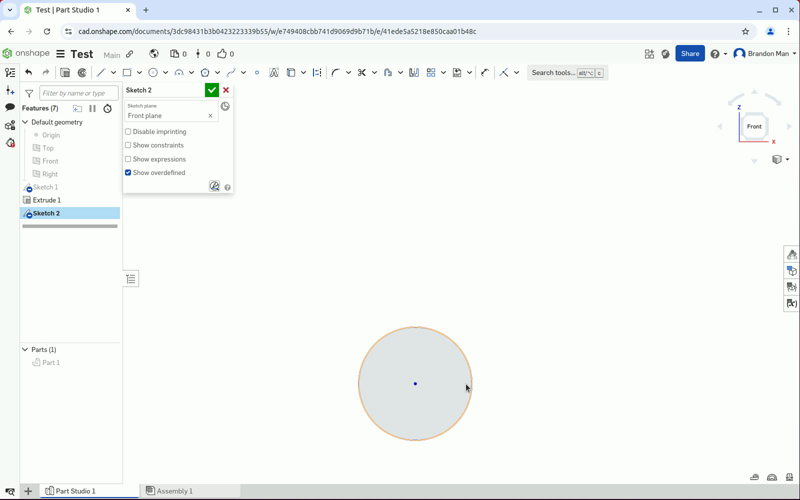
scroll(-6)
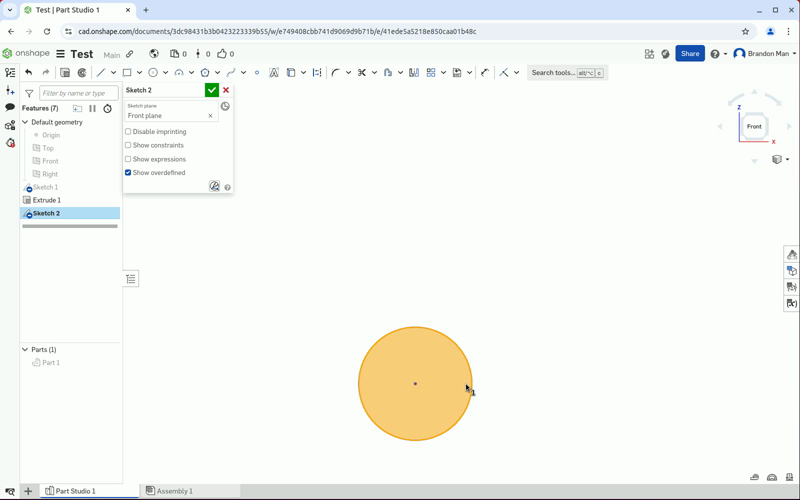
scroll(-6)
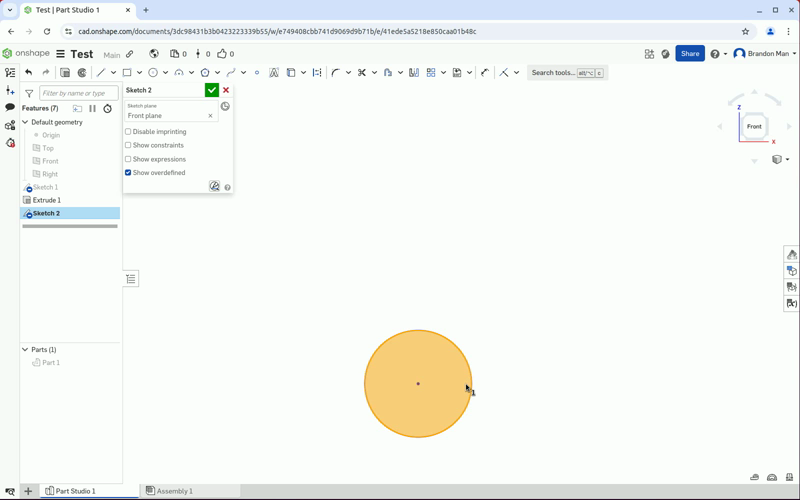
scroll(-6)
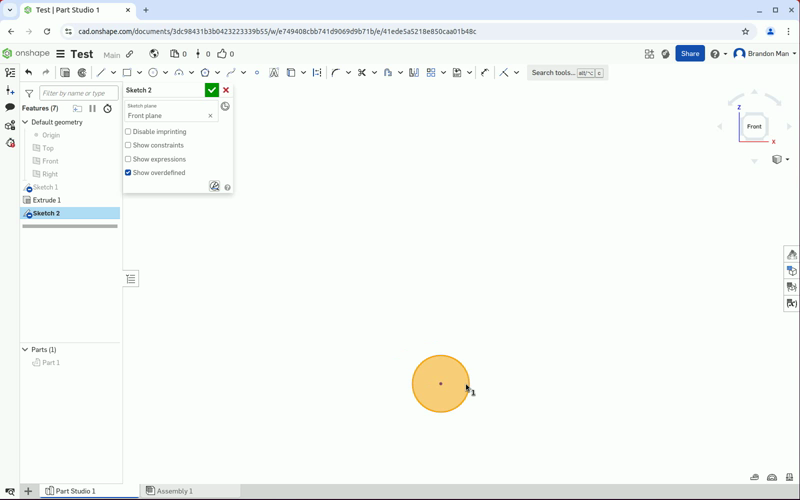
scroll(-6)
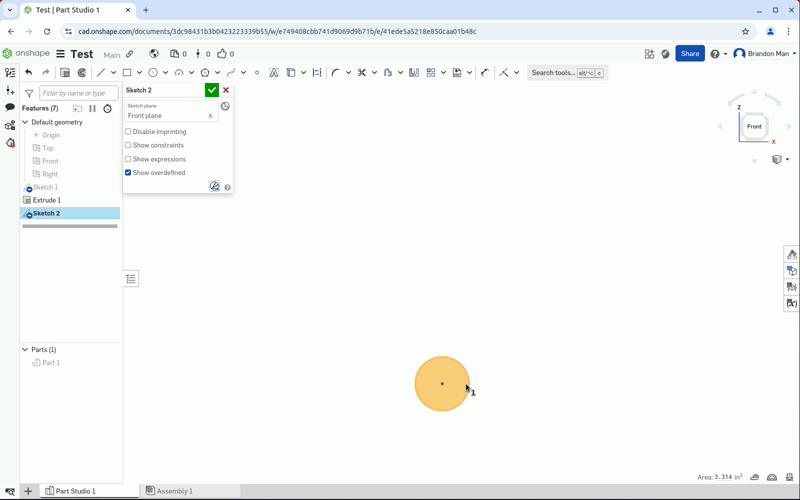
scroll(-6)
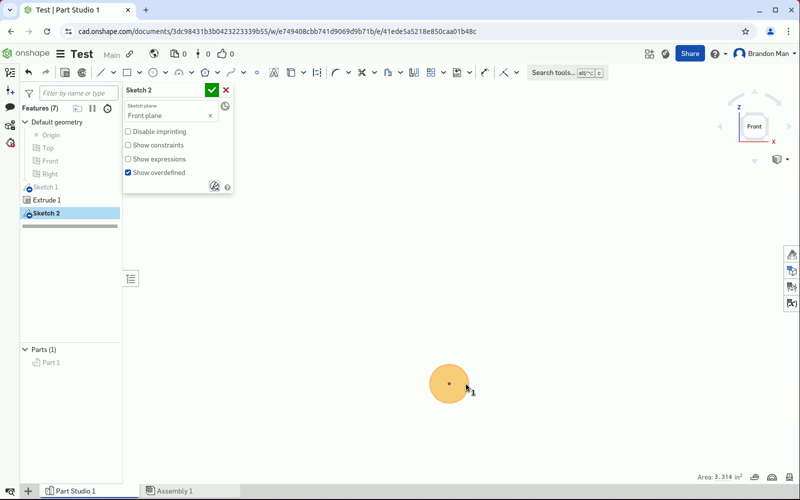
scroll(-6)
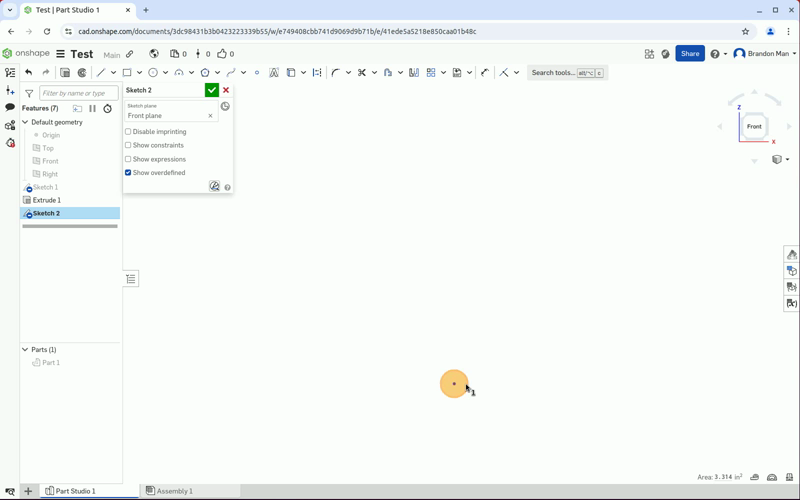
scroll(-6)
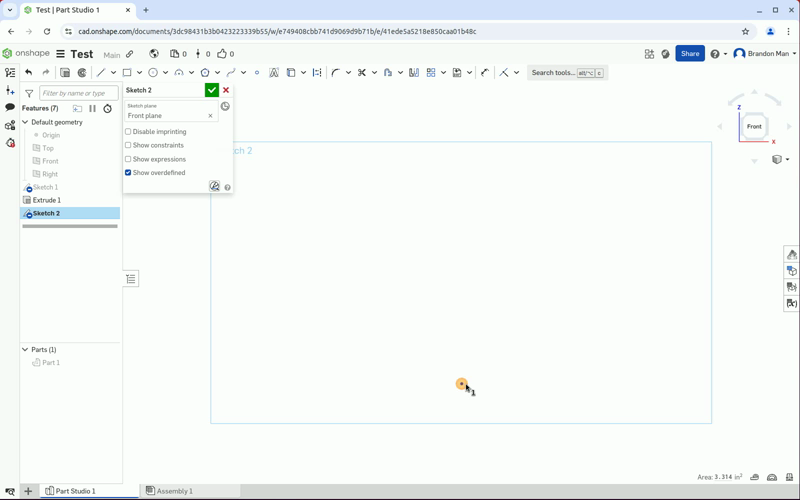
mouse_move(73, 352)
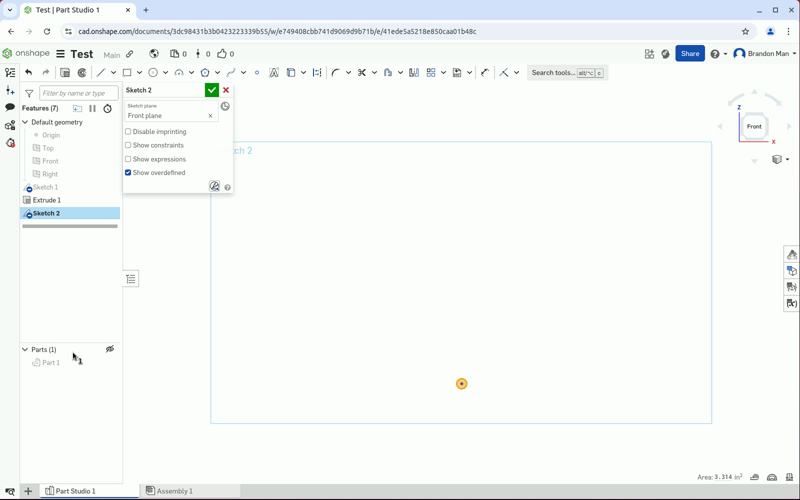
key(shift+y)
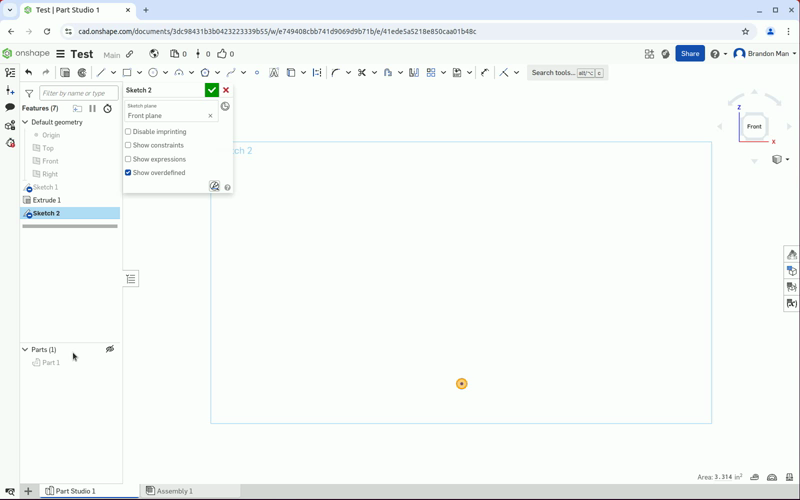
key(shift+e)
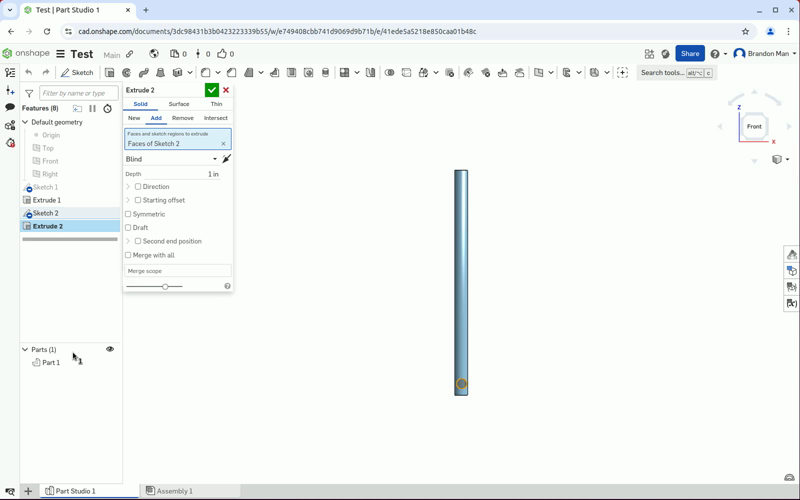
mouse_move(143, 106)
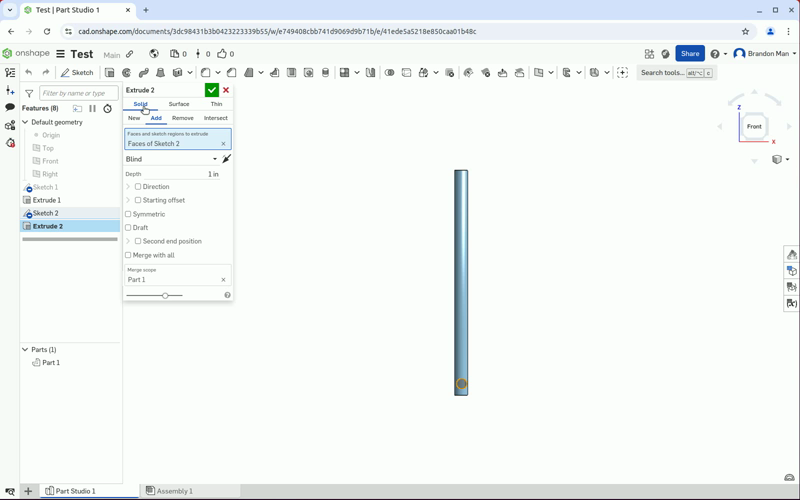
click(143, 106)
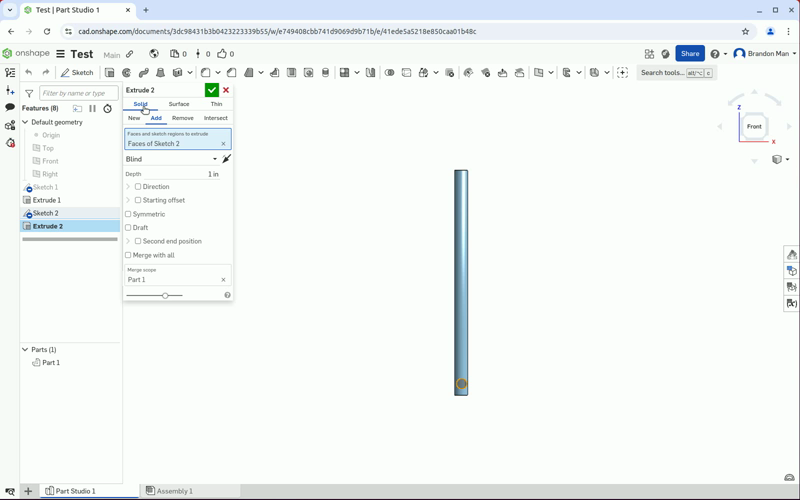
mouse_move(186, 120)
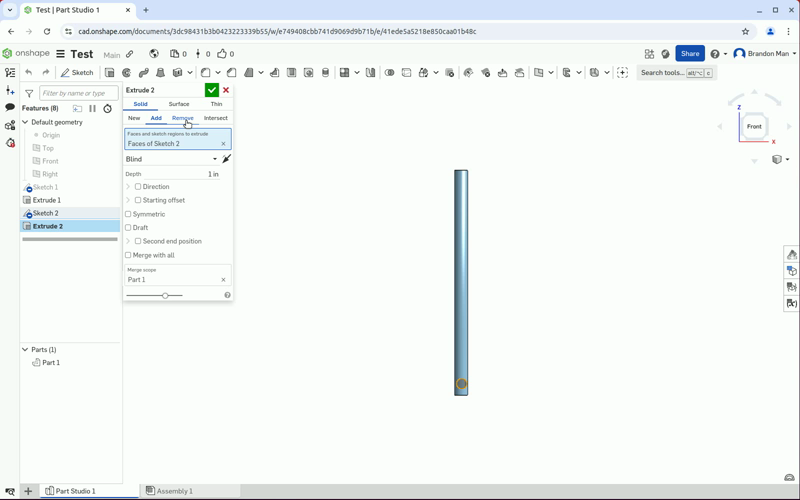
click(186, 120)
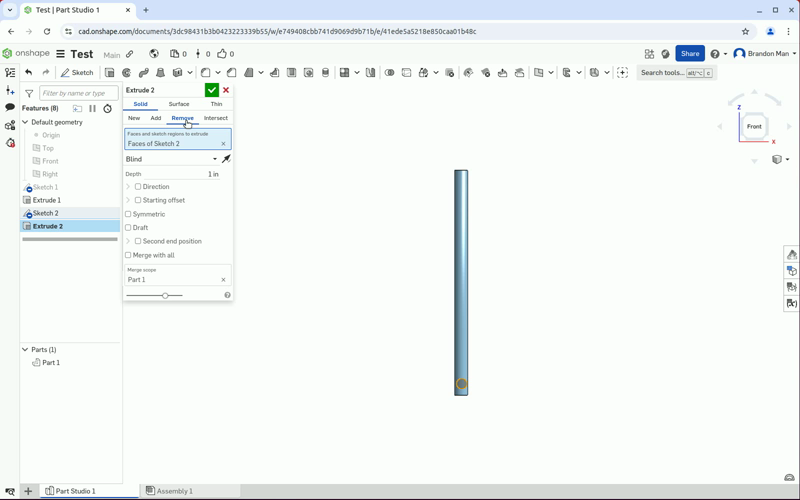
key(tab, 4)
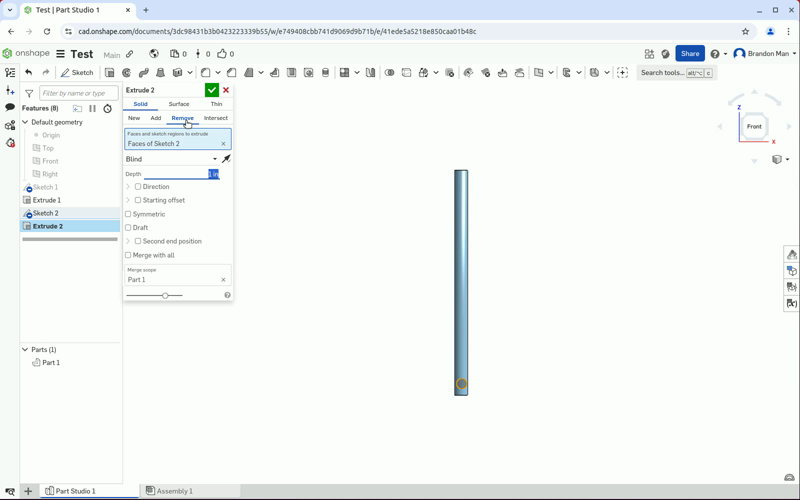
text(3.37)
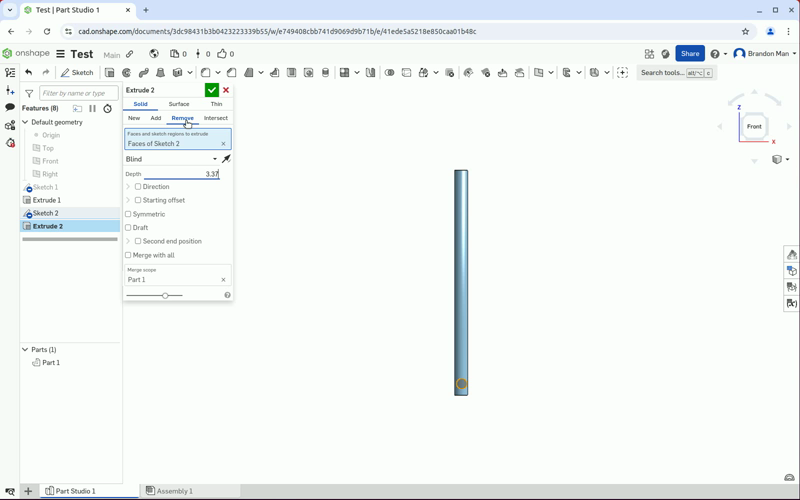
key(tab, 3)
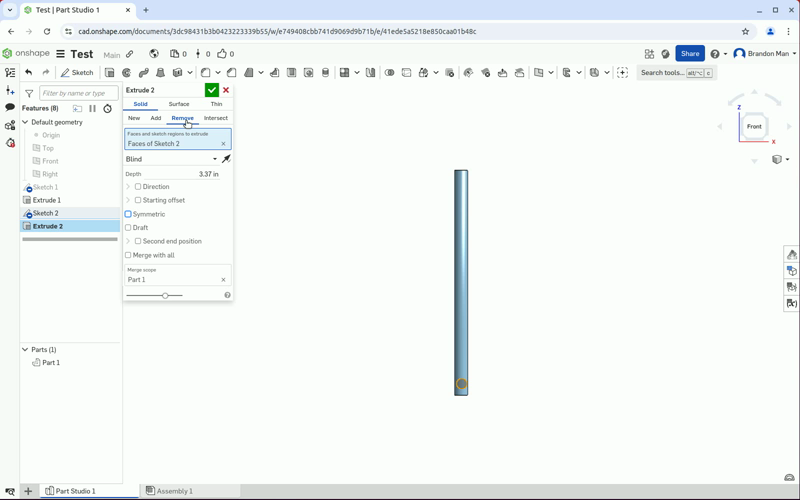
key(space)
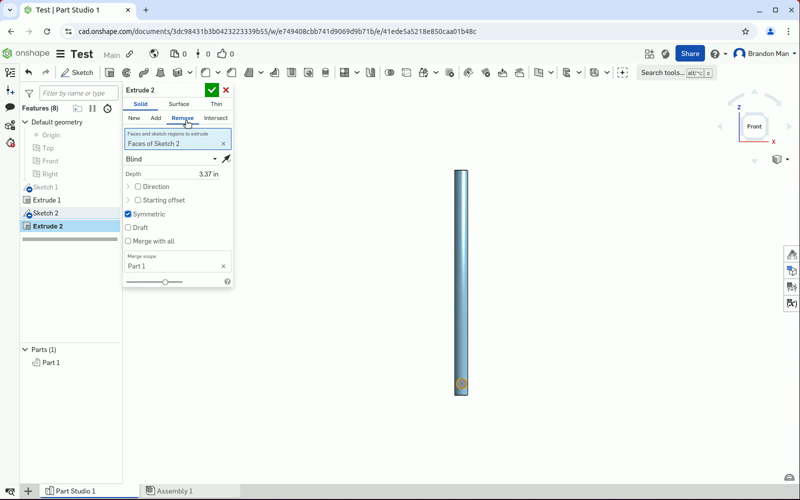
key(tab, 2)
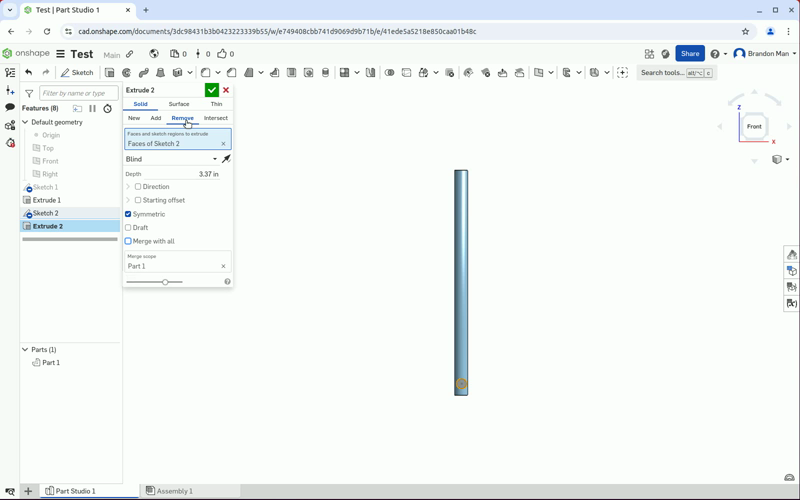
key(space)
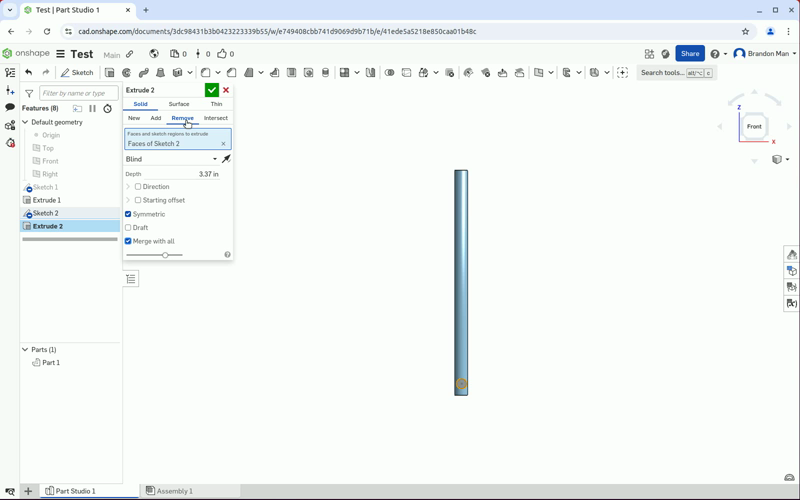
key(enter)
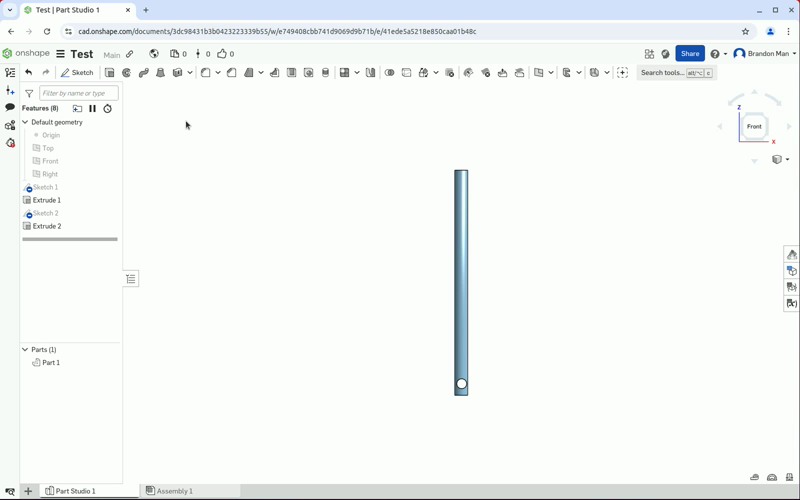
key(shift+h)
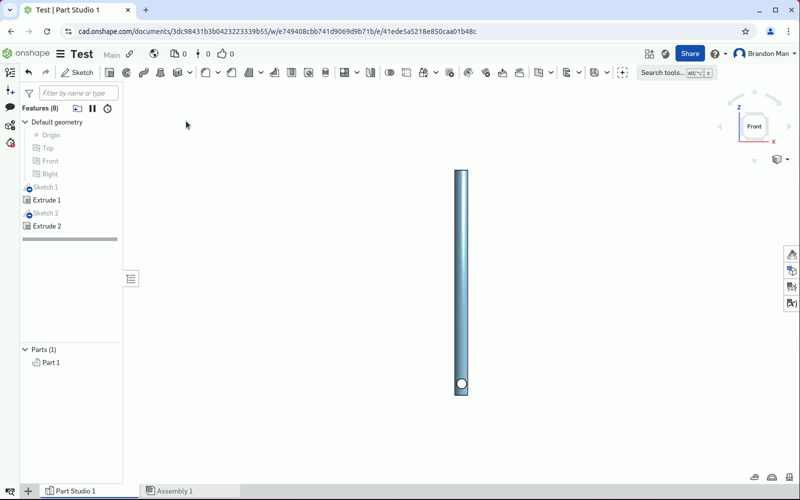
key(shift+h)
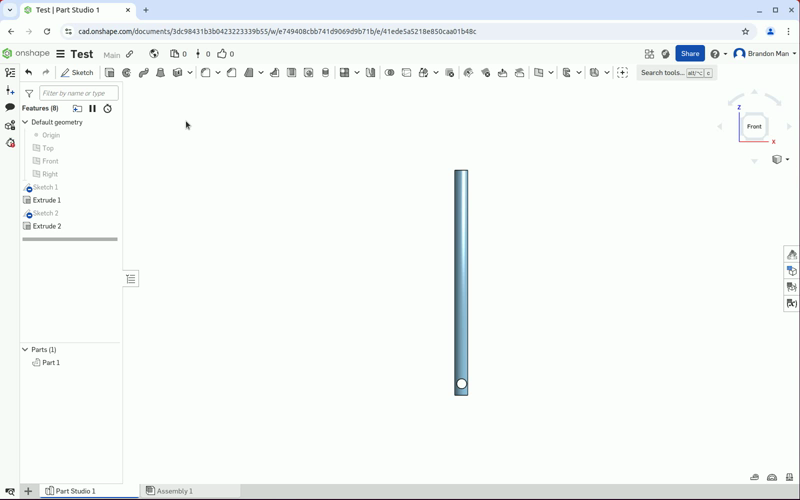
mouse_move(73, 189)
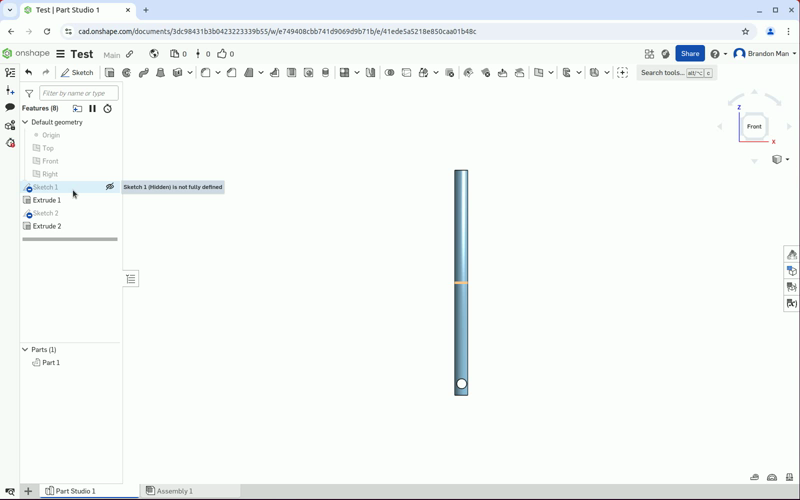
click(73, 189)
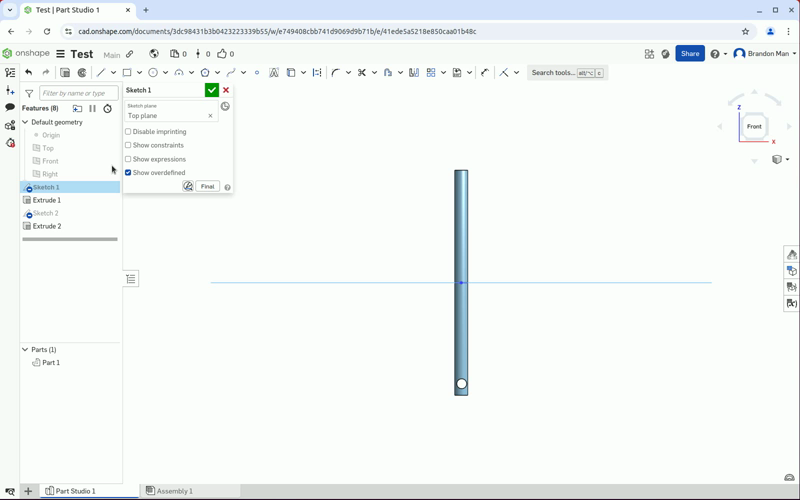
mouse_move(229, 92)
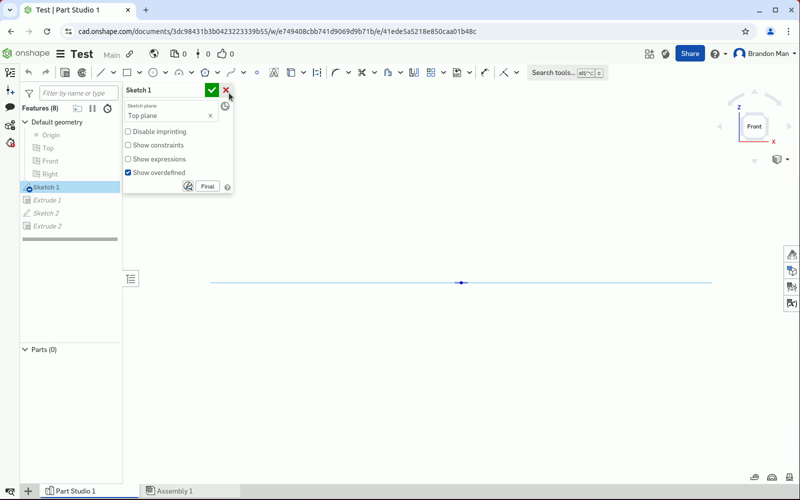
click(229, 92)
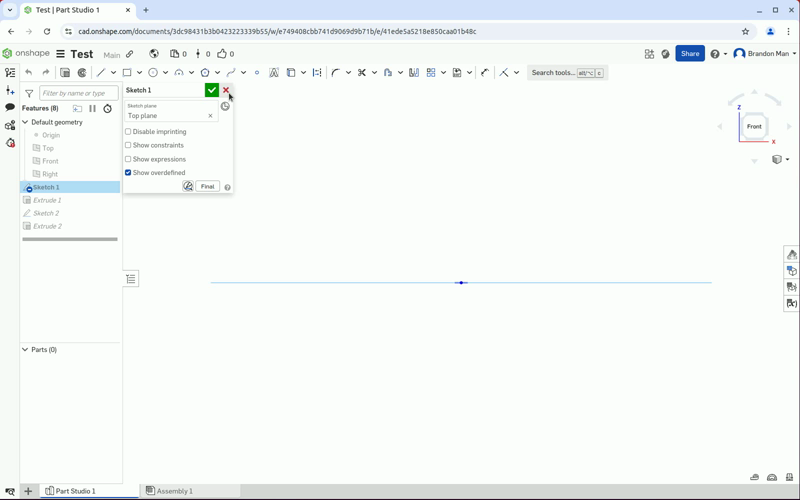
key(shift+s)
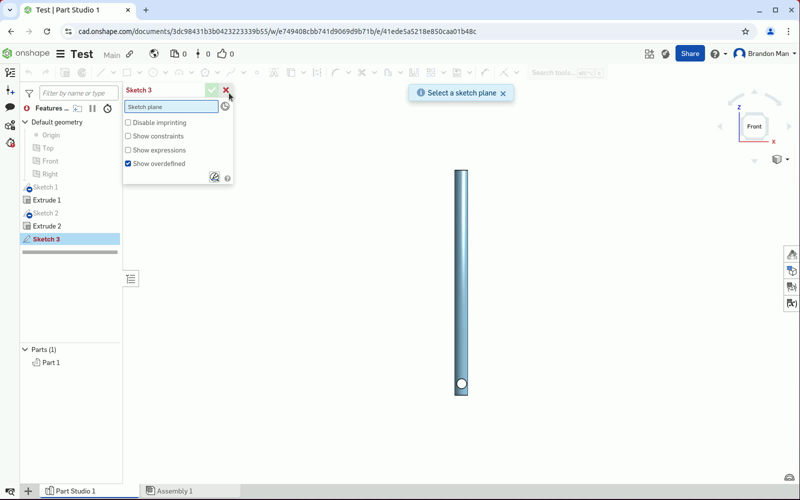
mouse_move(73, 163)
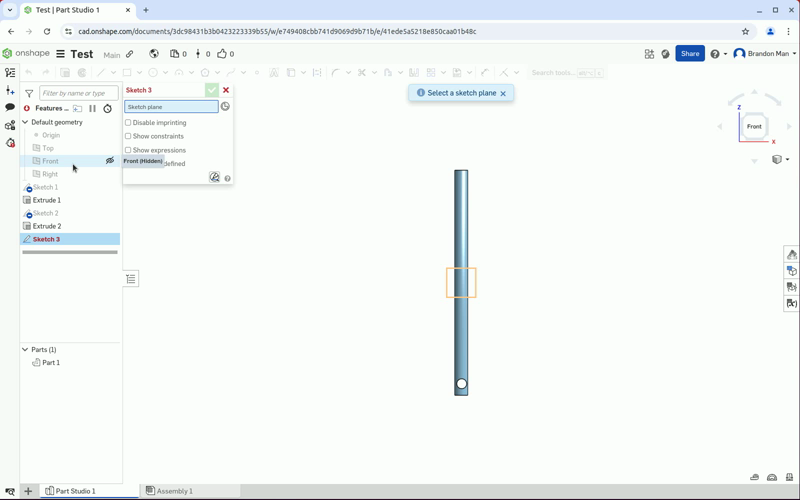
click(73, 163)
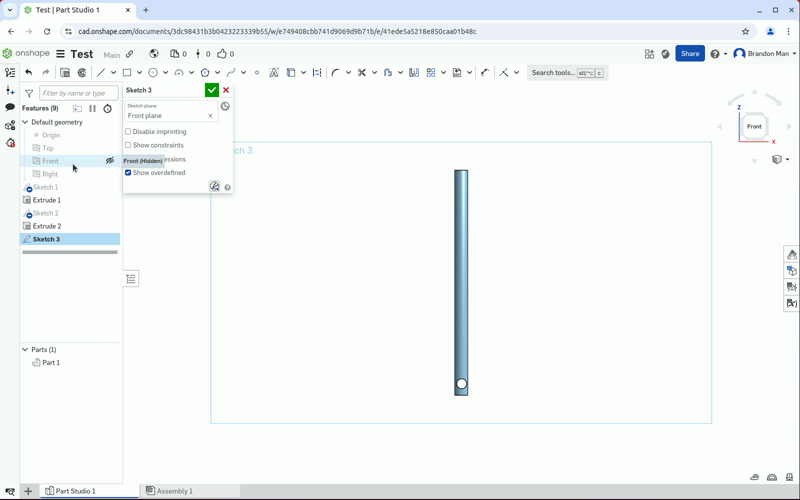
mouse_move(73, 352)
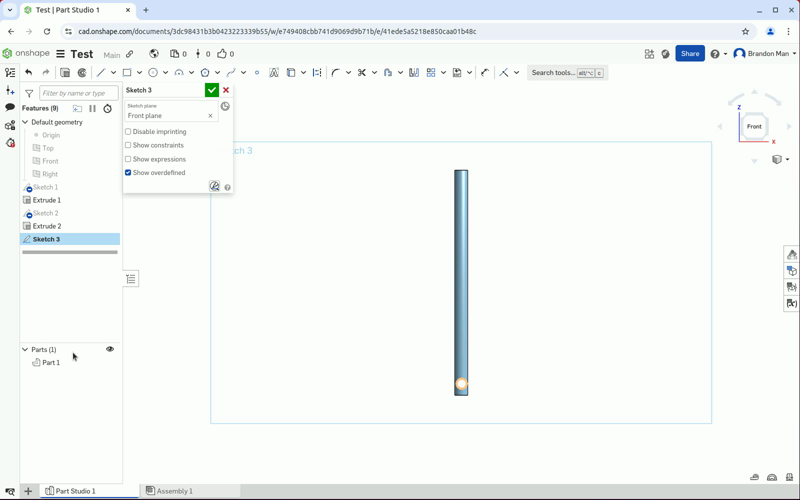
key(y)
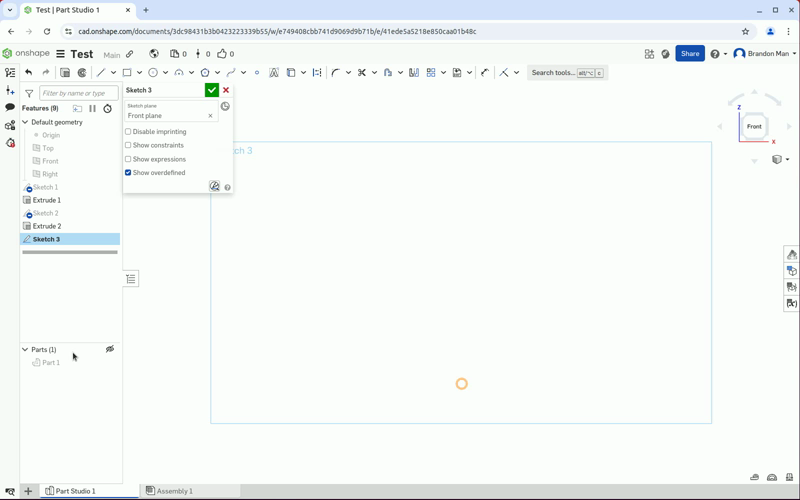
key(c)
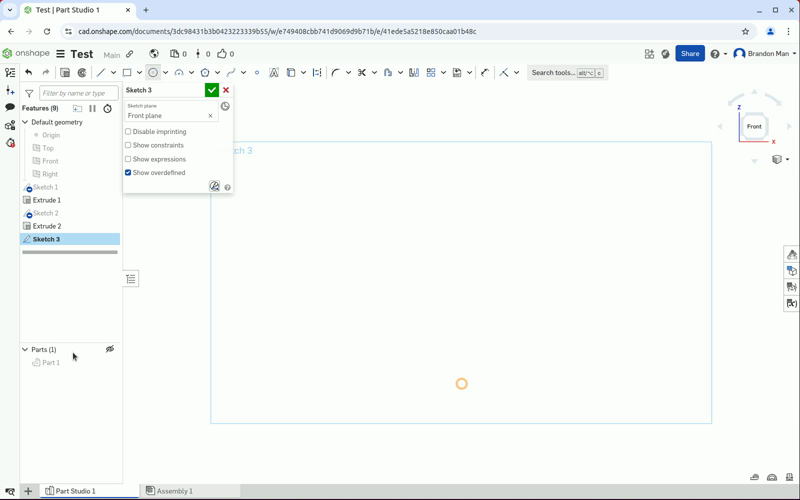
key_down(shift)
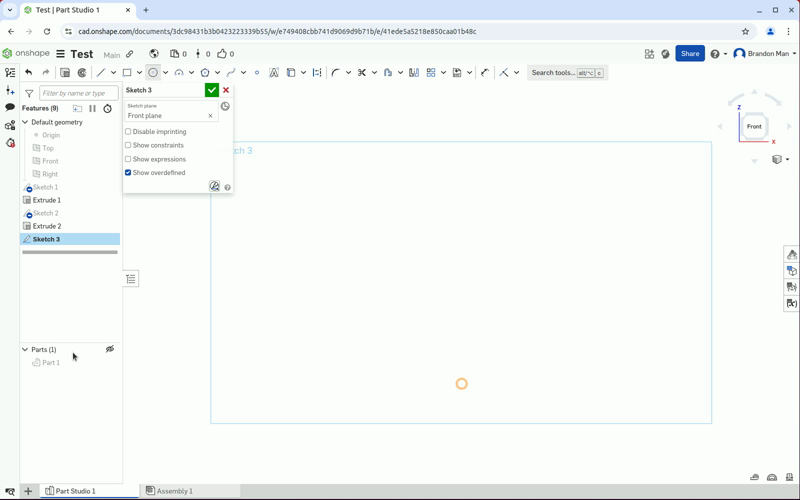
mouse_move(461, 182)
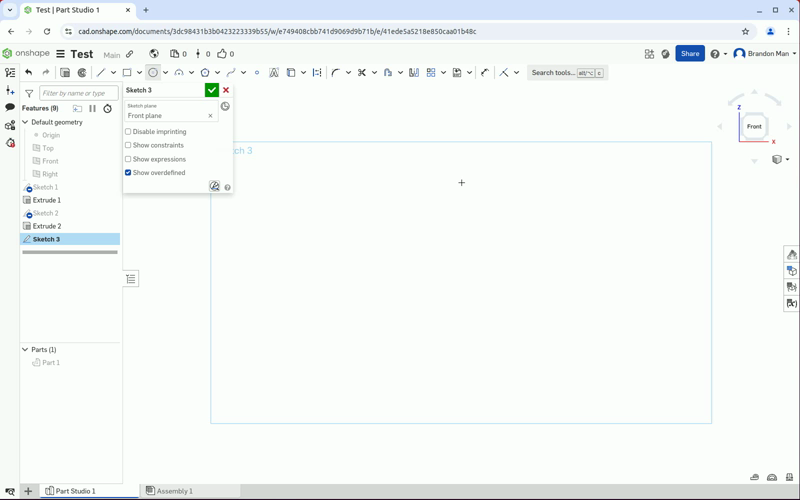
click(461, 182)
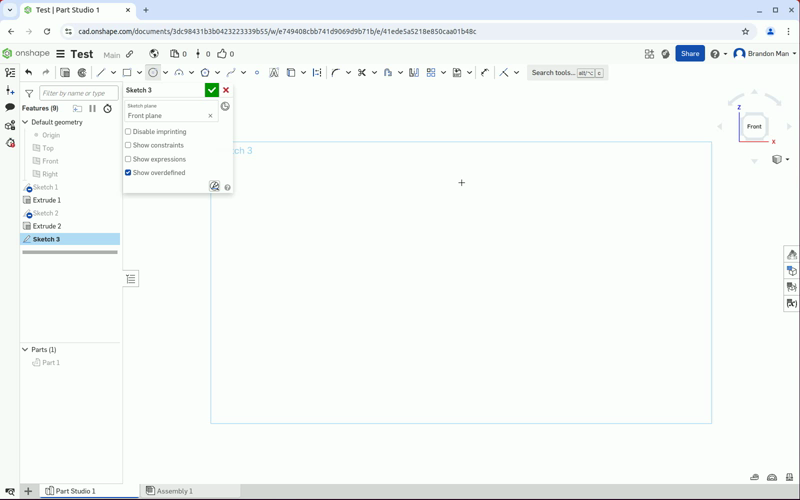
key_up(shift)
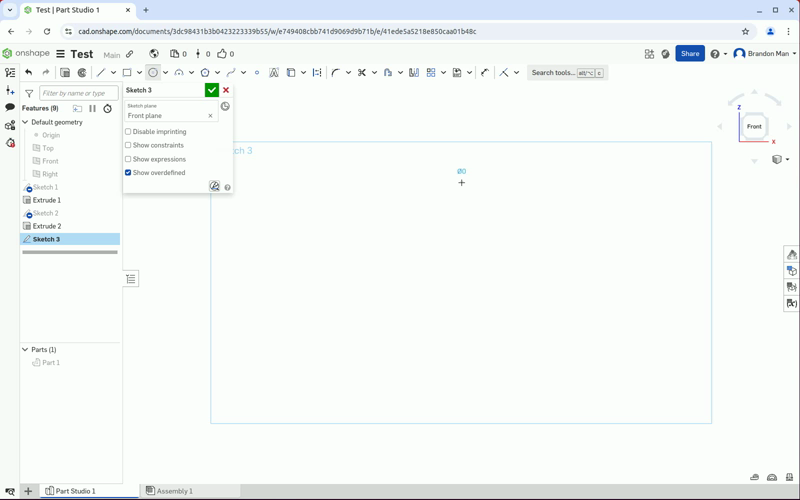
mouse_move(466, 182)
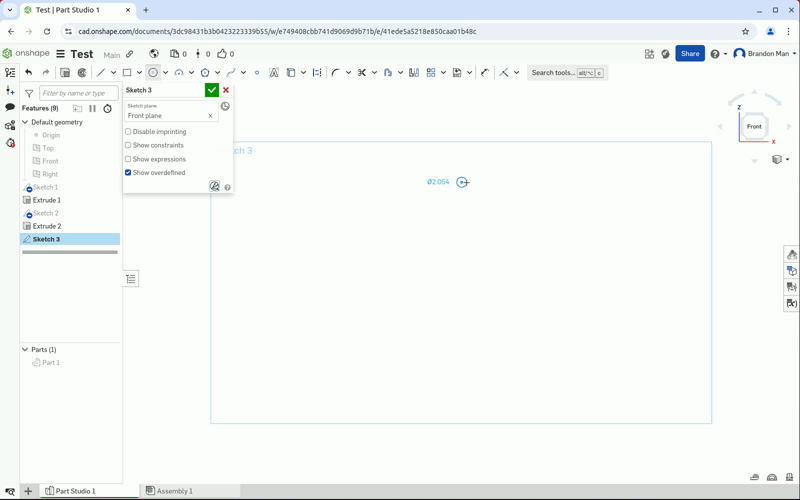
click(466, 182)
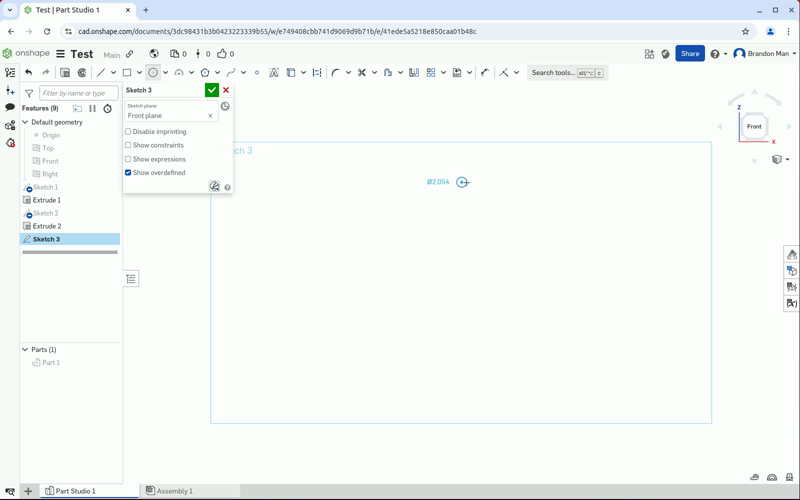
key(esc)
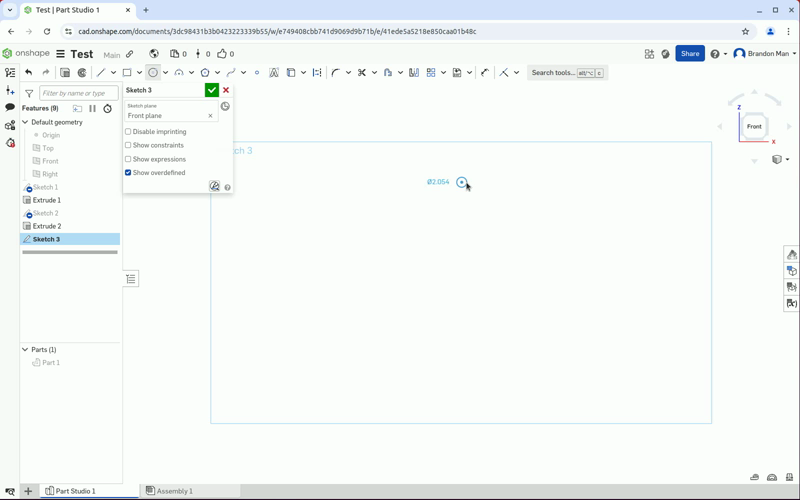
mouse_move(461, 181)
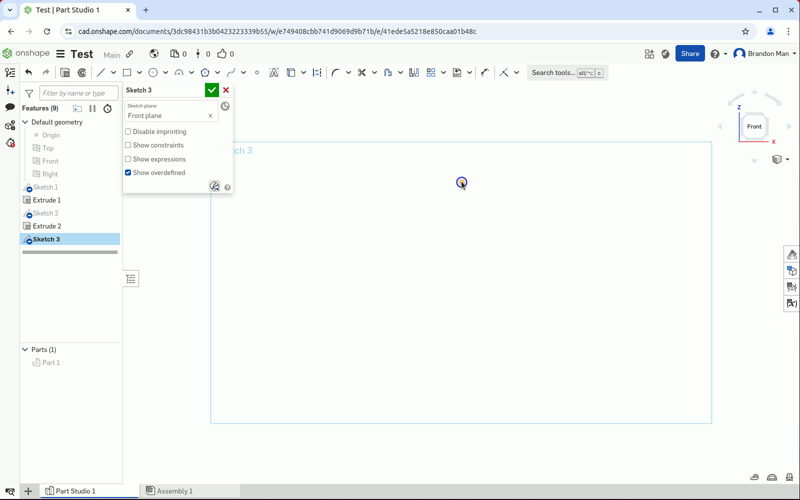
scroll(6)
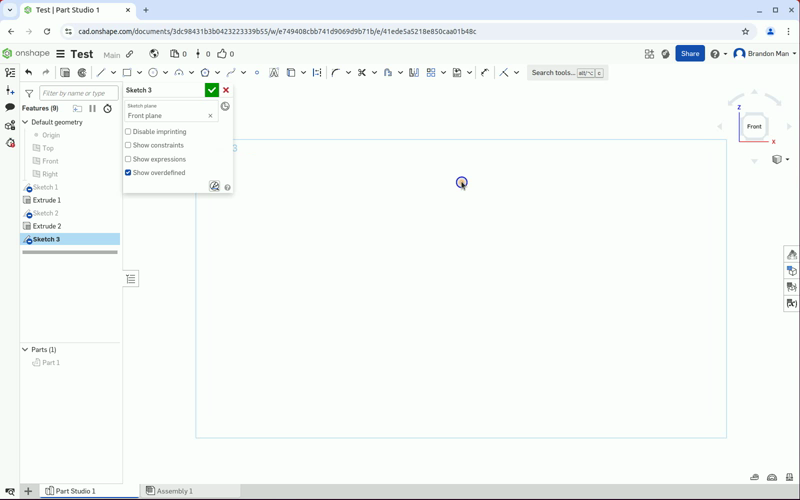
scroll(6)
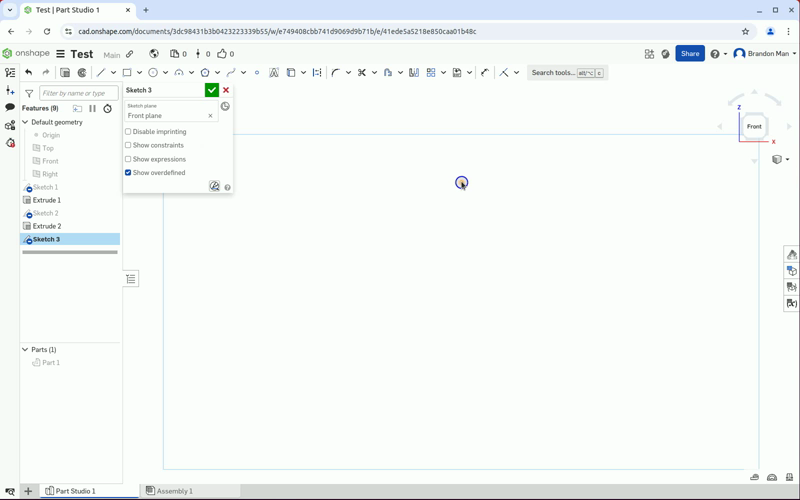
scroll(6)
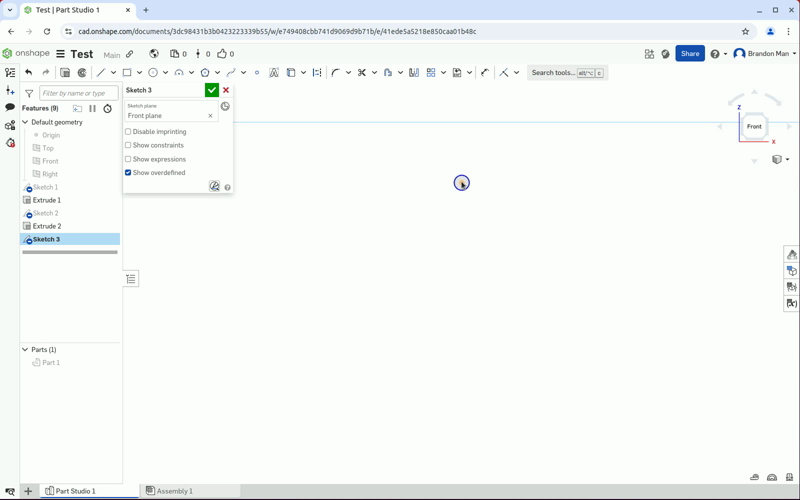
scroll(6)
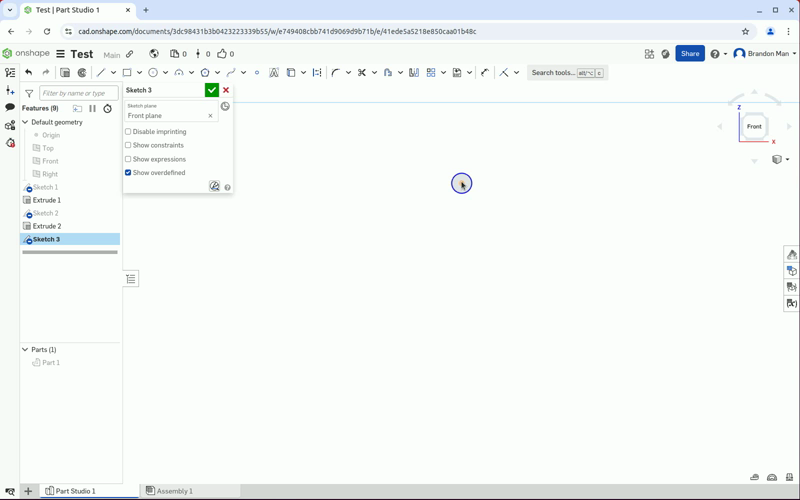
scroll(6)
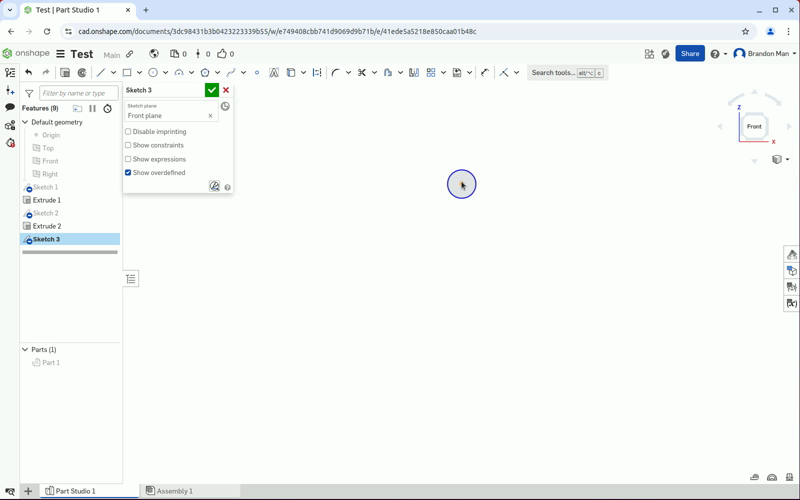
scroll(6)
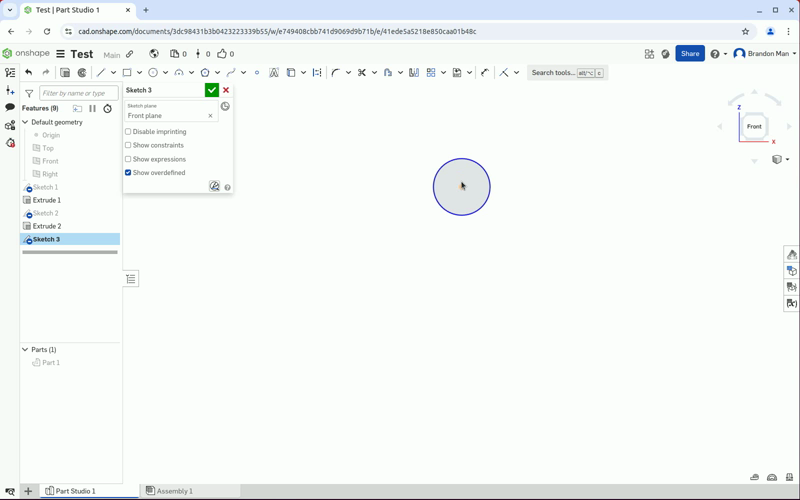
scroll(6)
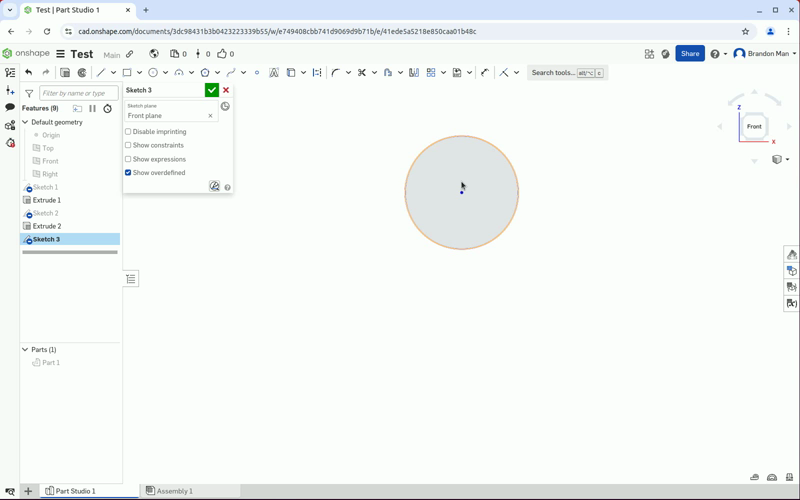
click(461, 181)
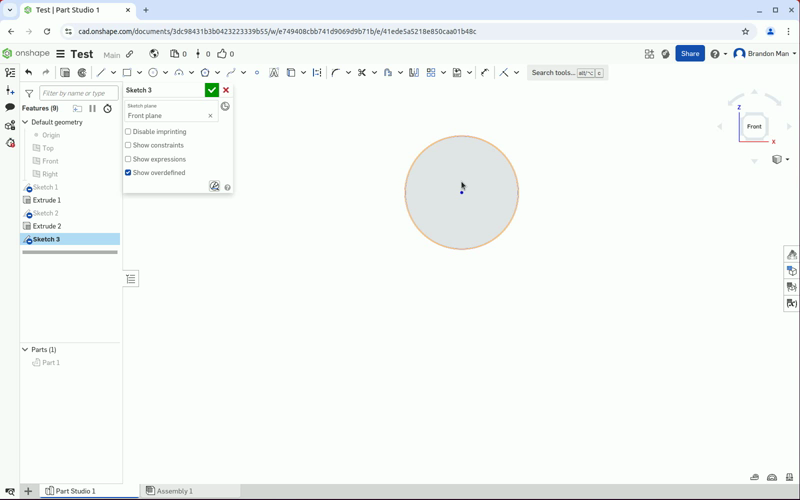
scroll(-6)
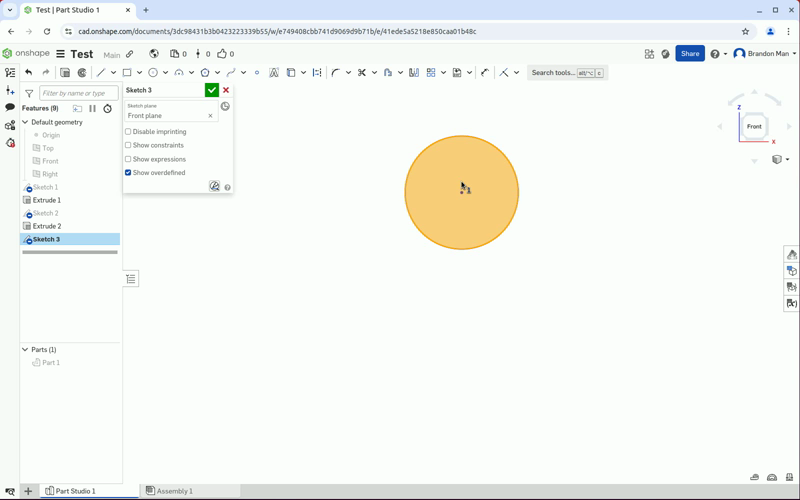
scroll(-6)
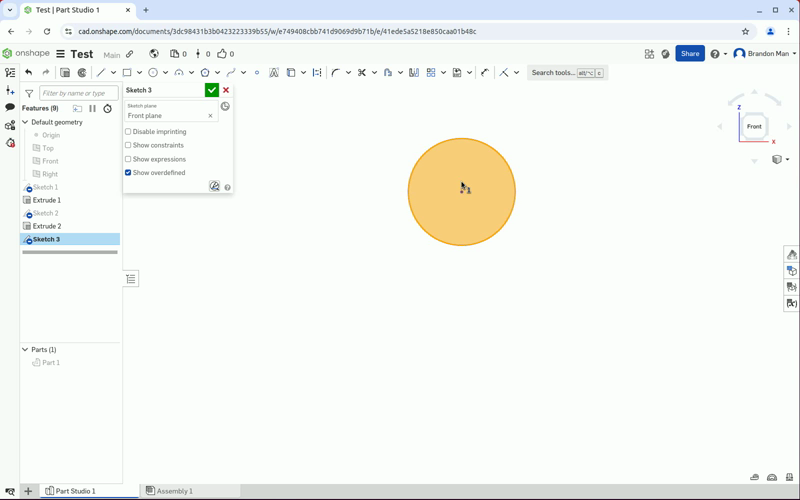
scroll(-6)
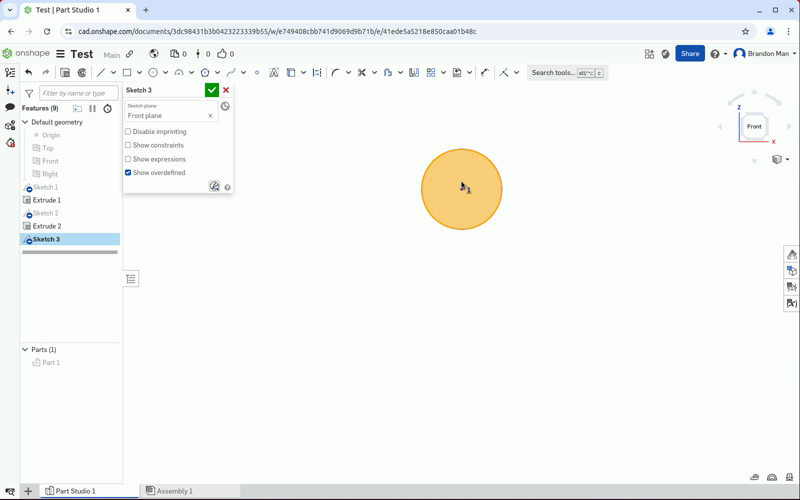
scroll(-6)
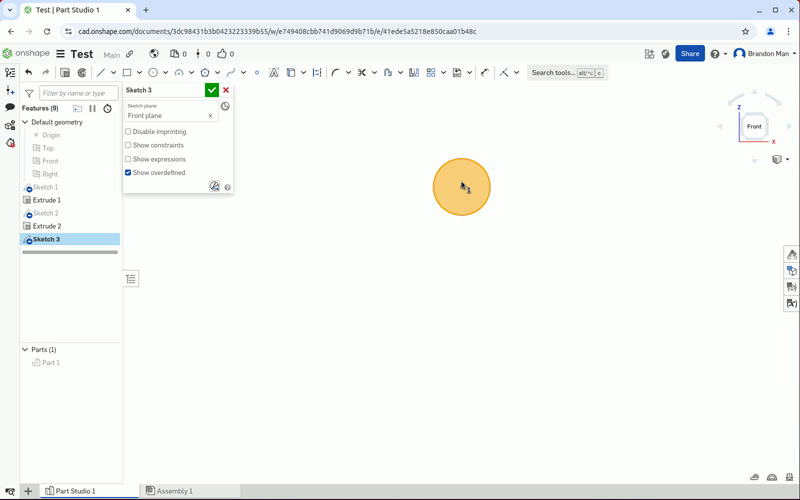
scroll(-6)
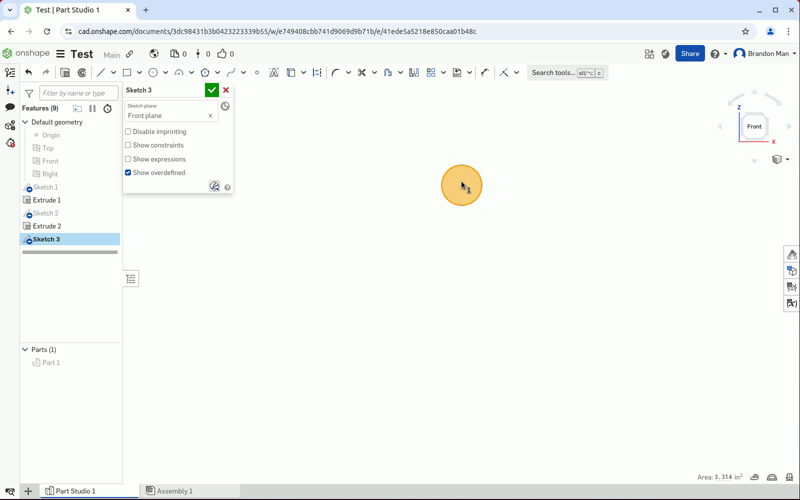
scroll(-6)
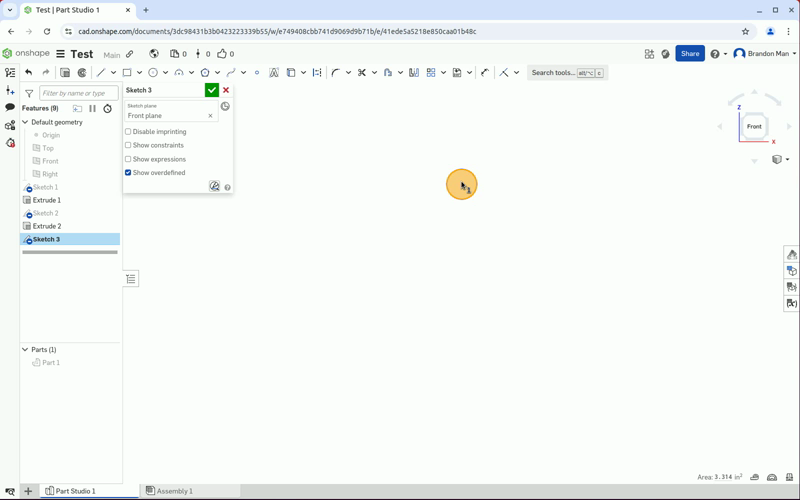
scroll(-6)
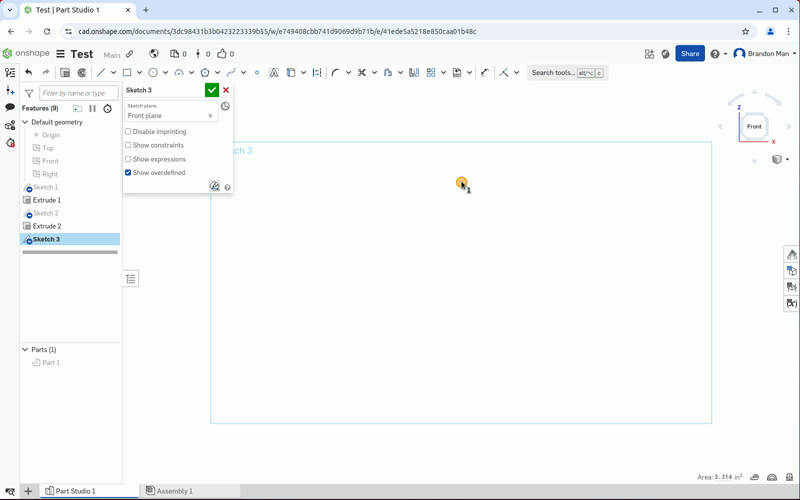
mouse_move(73, 352)
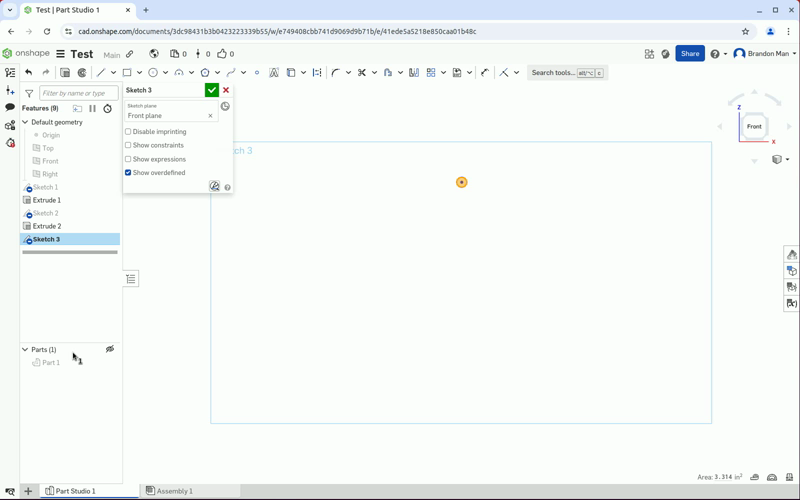
key(shift+y)
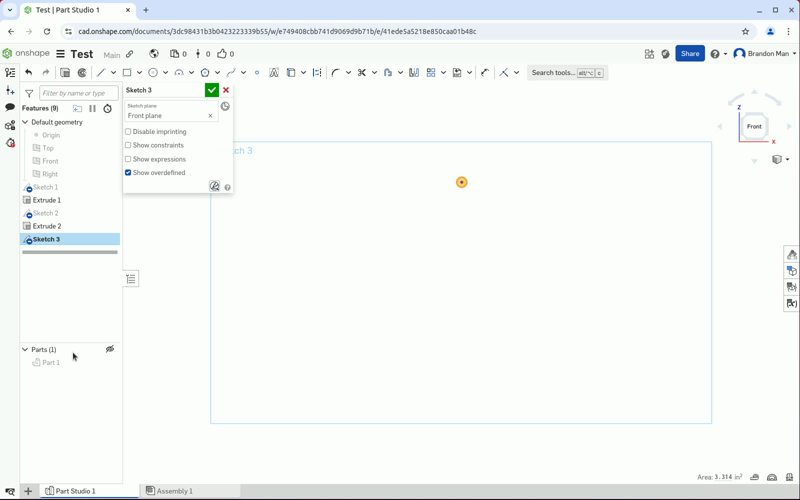
key(shift+e)
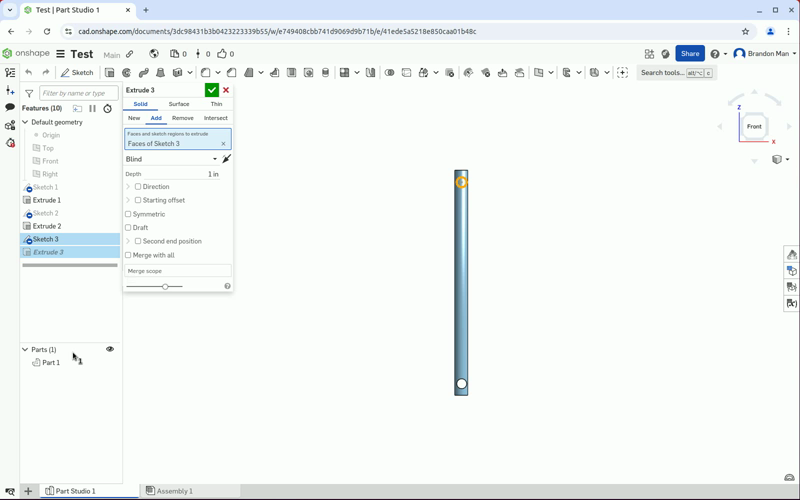
mouse_move(143, 106)
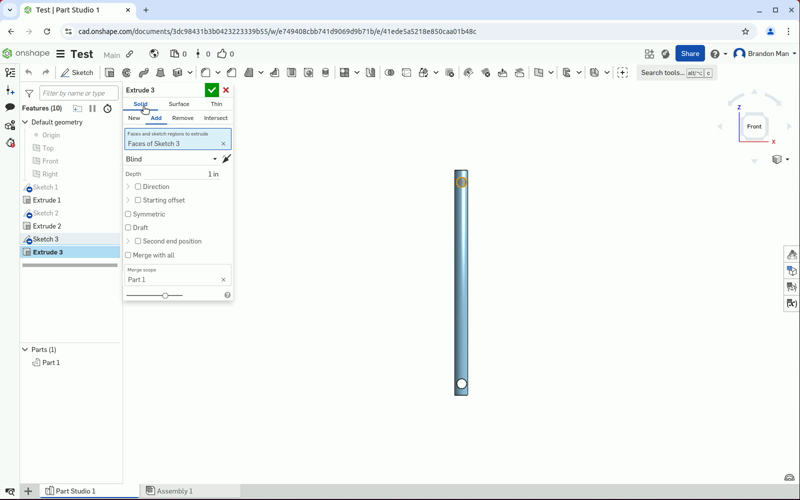
click(143, 106)
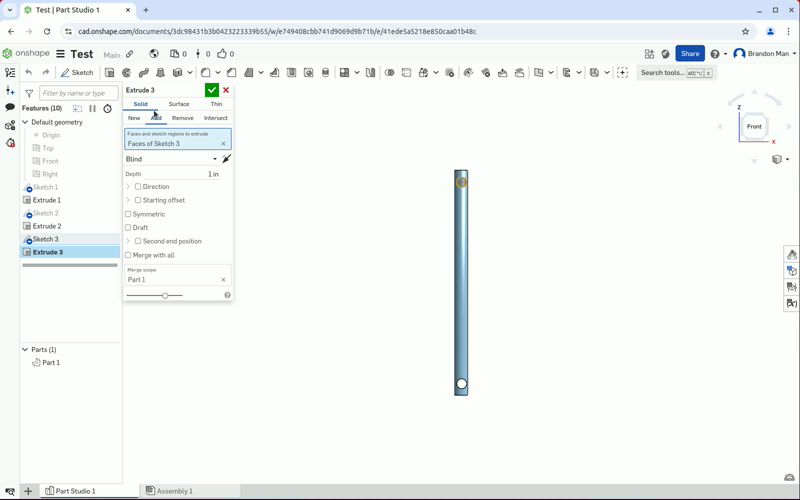
mouse_move(186, 120)
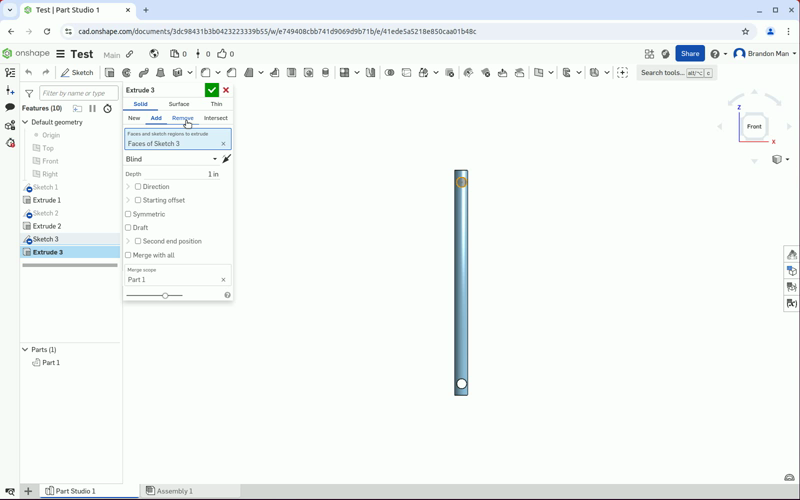
click(186, 120)
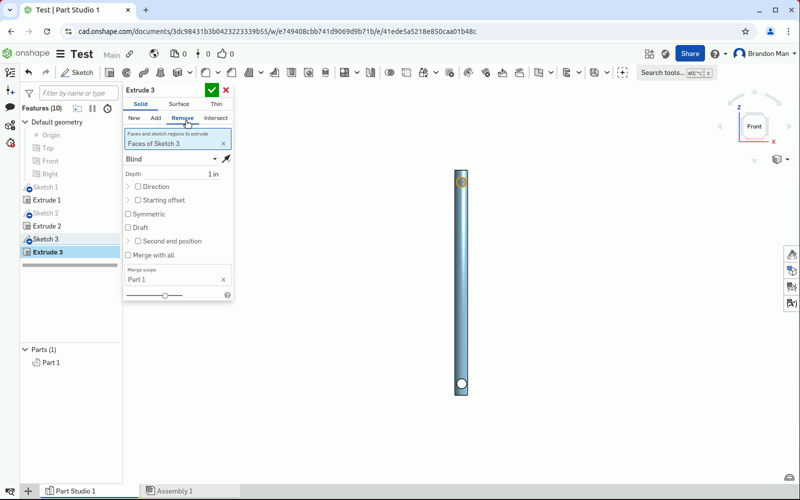
key(tab, 4)
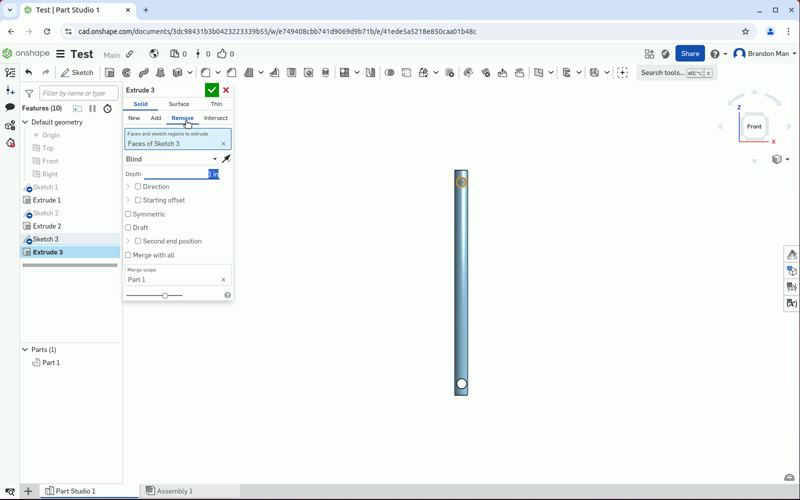
text(3.37)
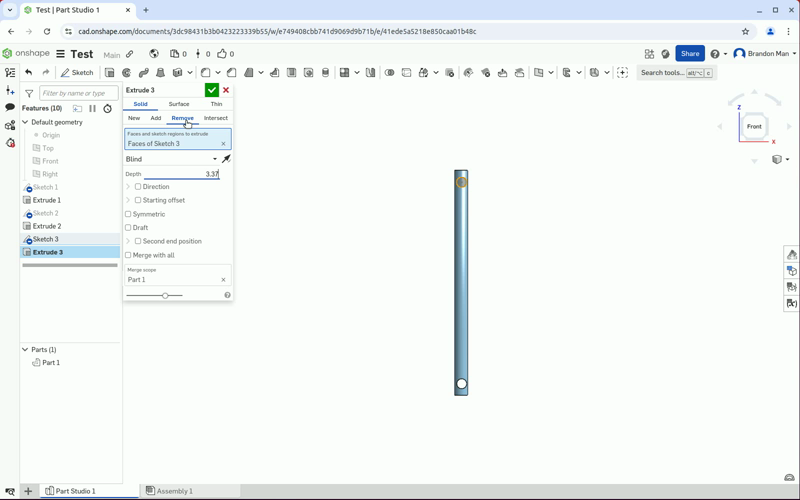
key(tab, 3)
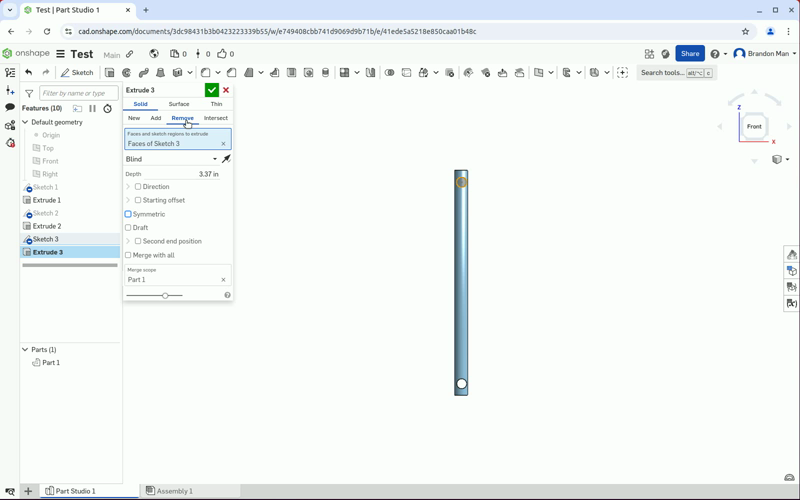
key(space)
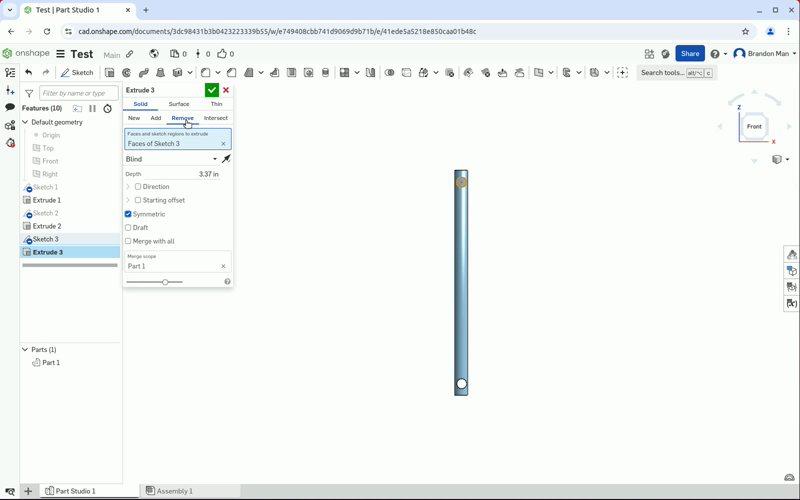
key(tab, 2)
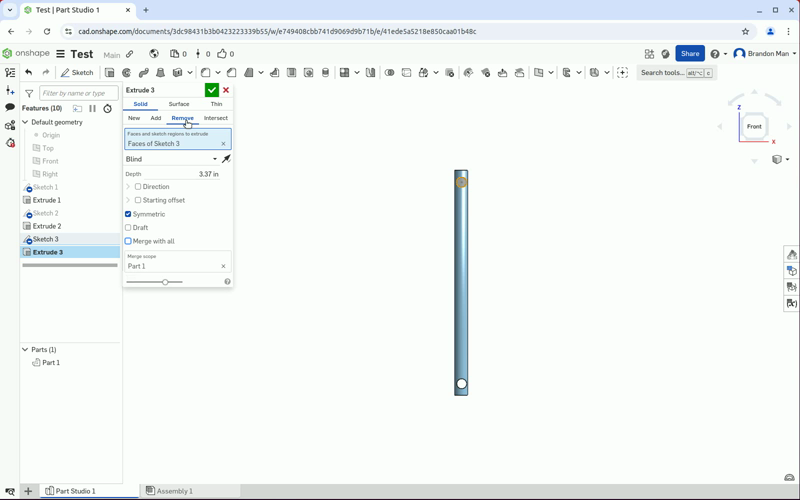
key(space)
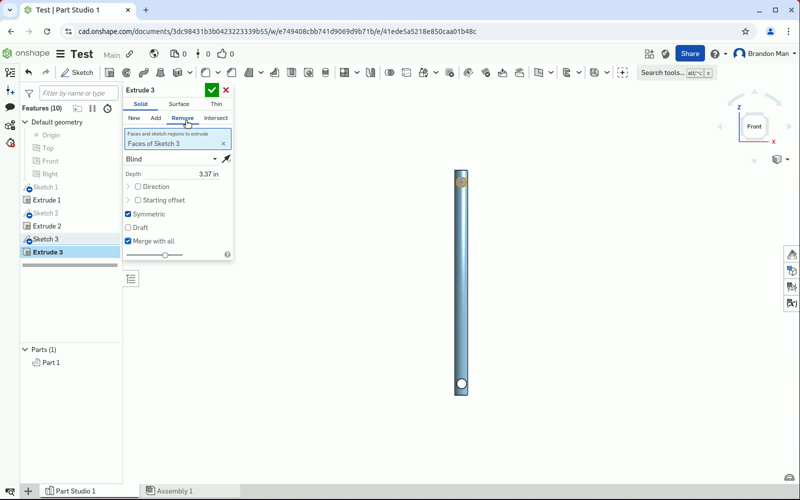
key(enter)
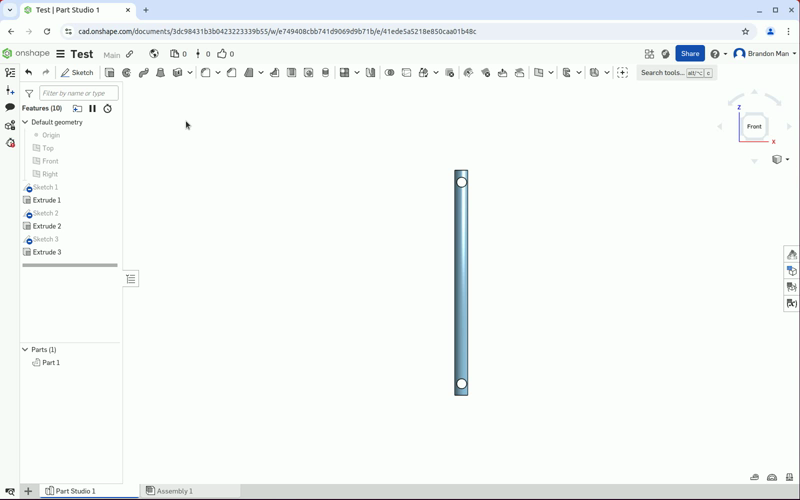
key(shift+h)
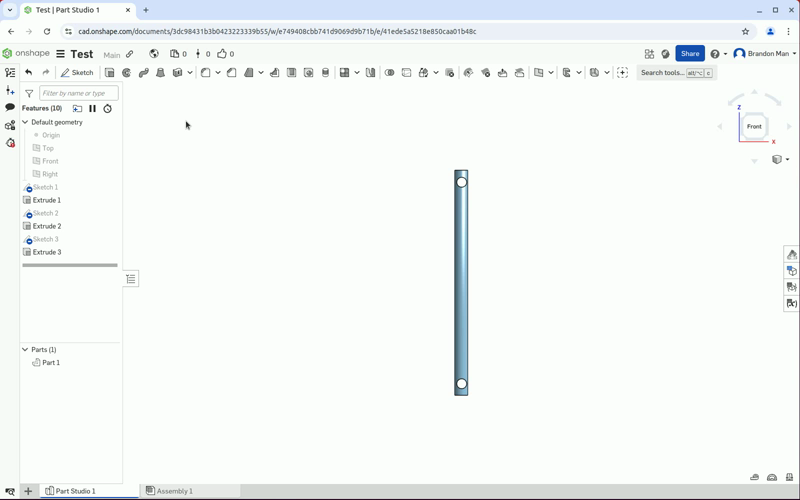
key(shift+h)
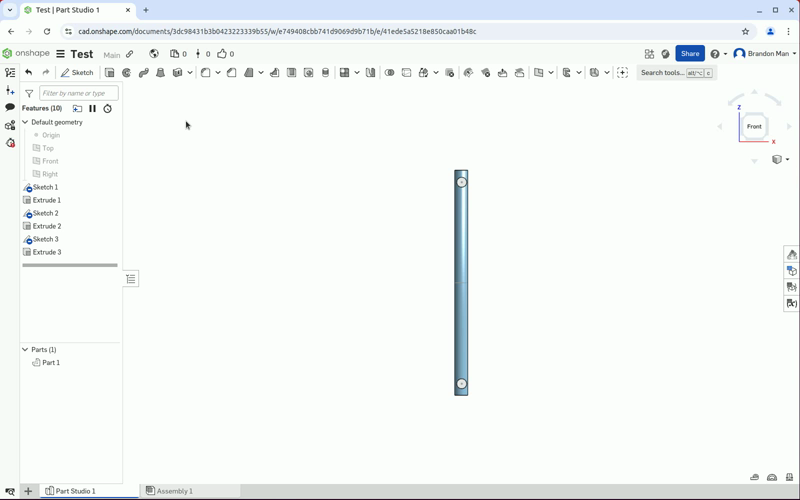
key(shift+7)
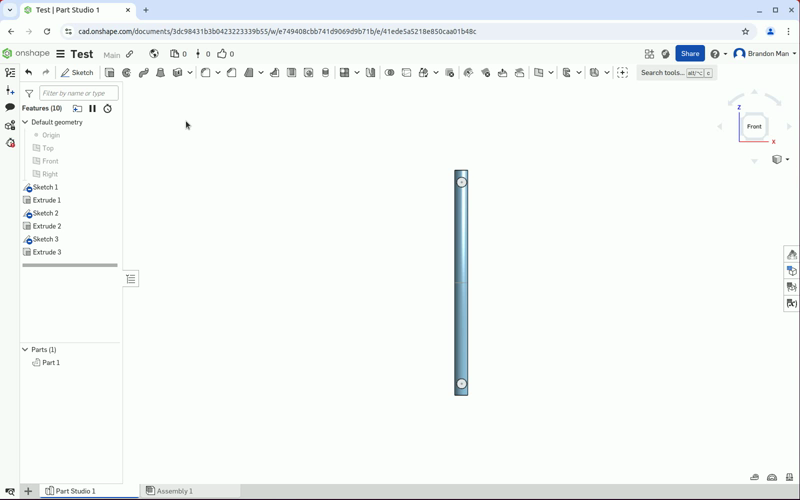
key(left, 2)
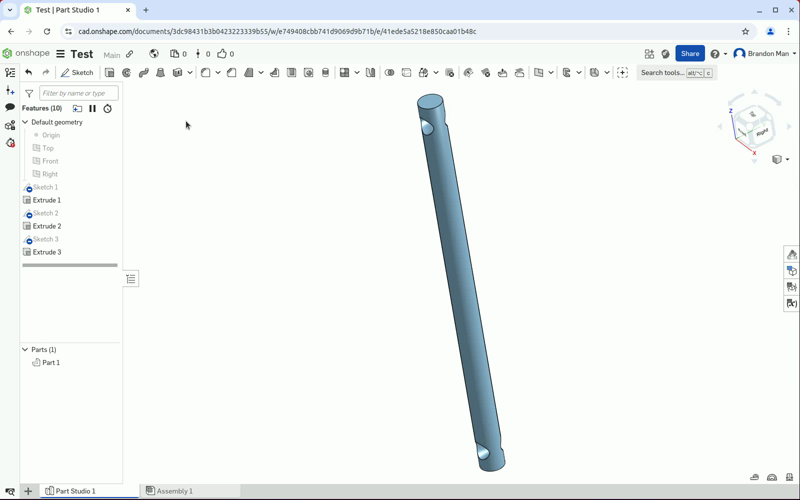
key(down, 2)
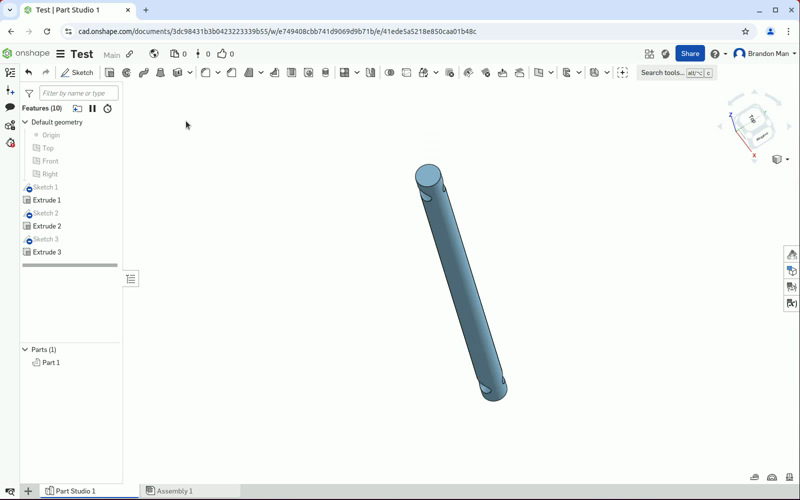
key(up, 2)
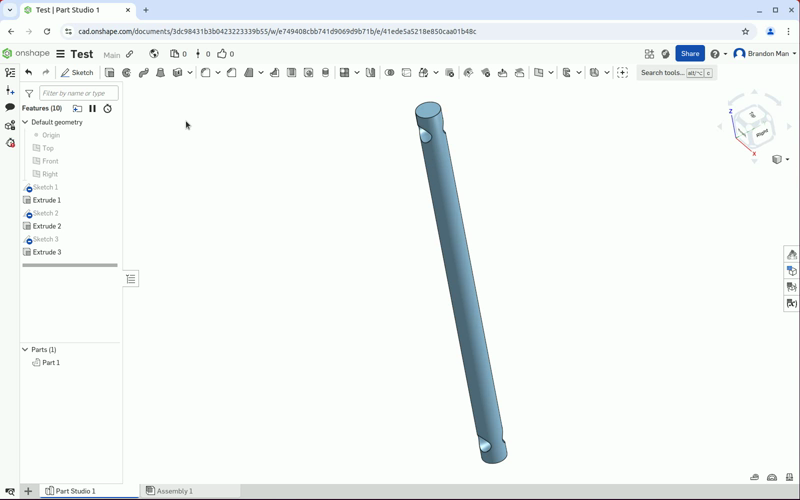
key(right, 2)
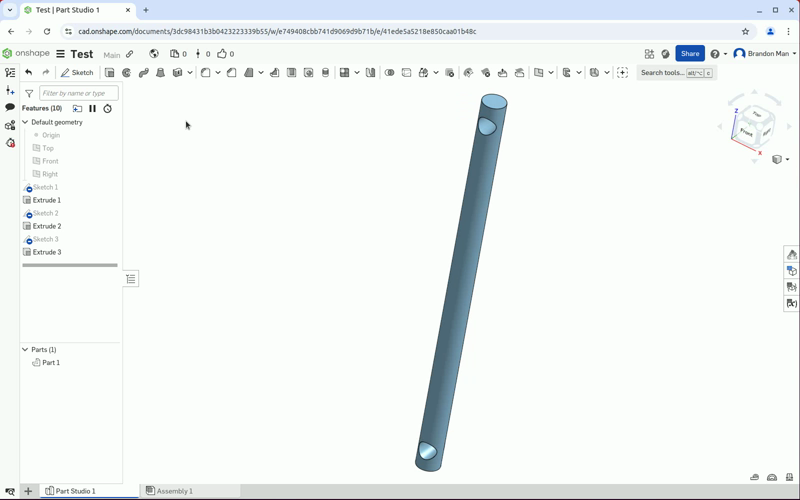
mouse_move(73, 189)
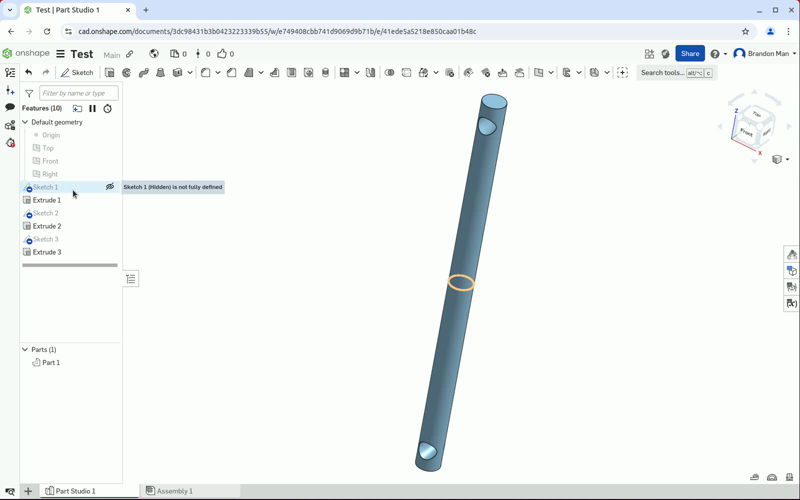
click(73, 189)